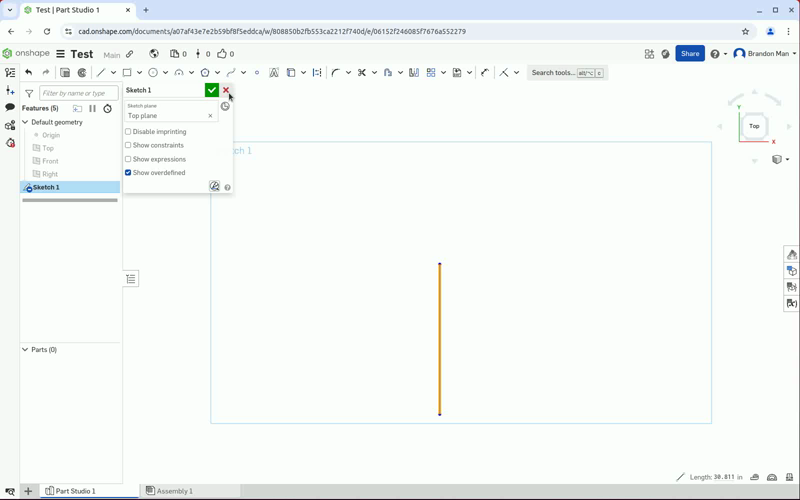
key(shift+h)
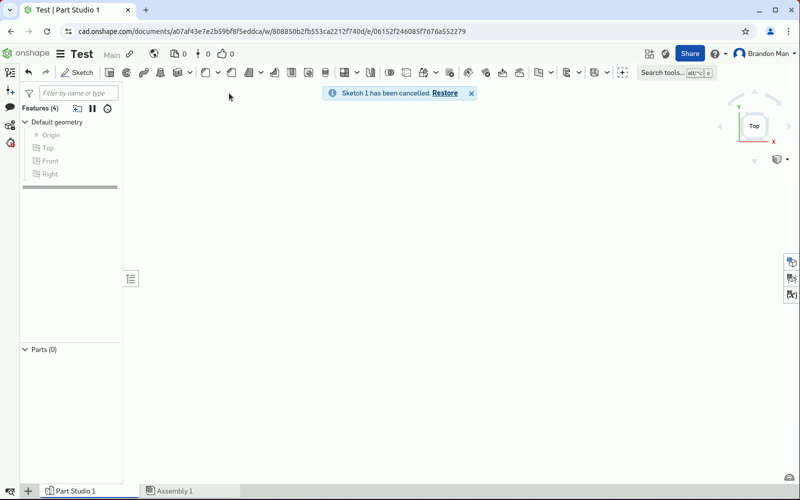
mouse_move(73, 352)
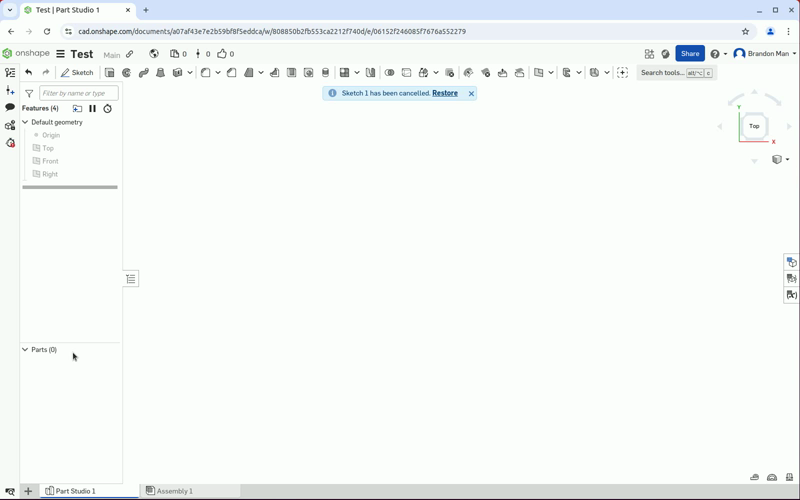
key(y)
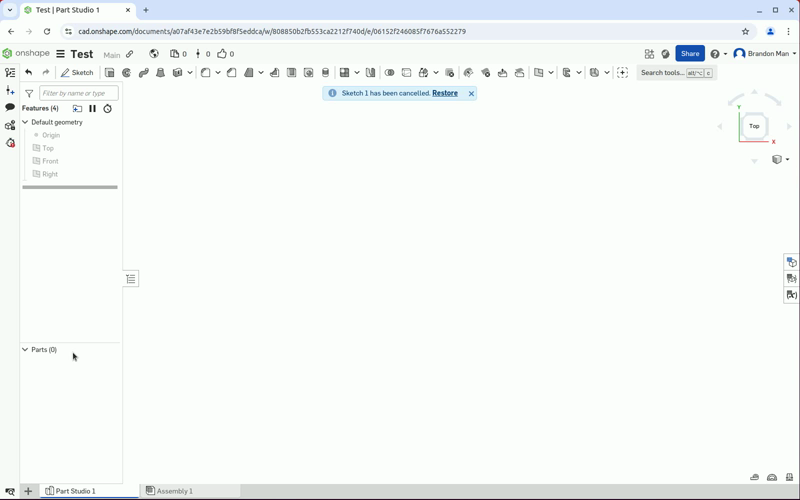
key(shift+p)
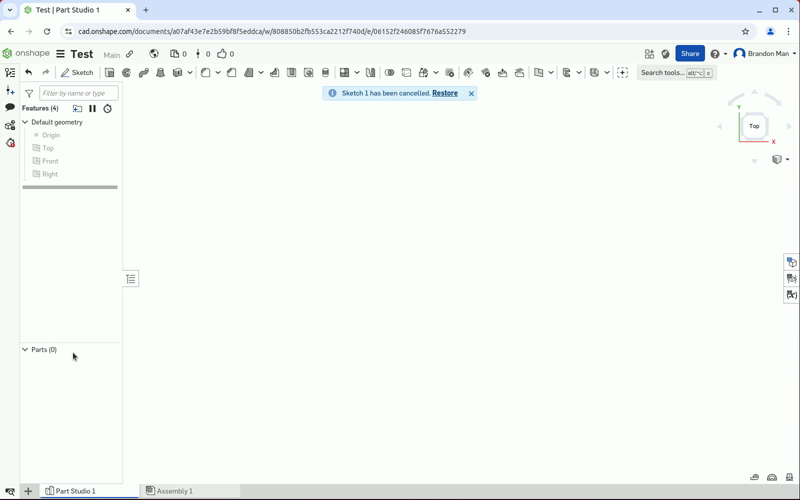
key(space)
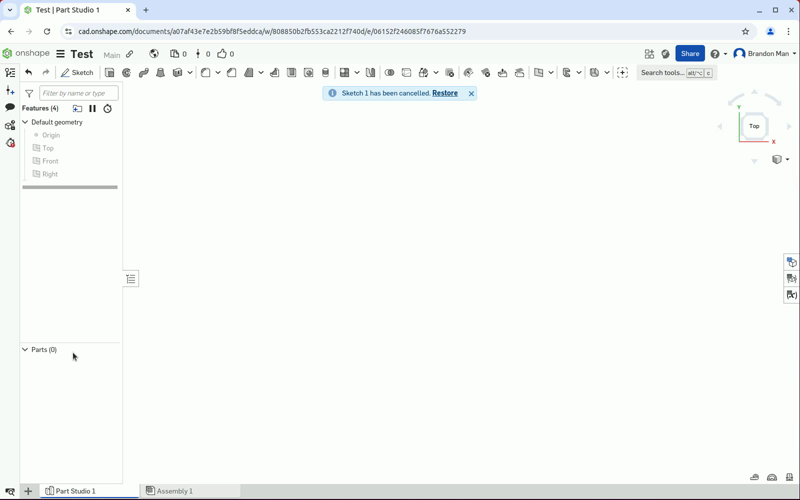
key_down(shift)
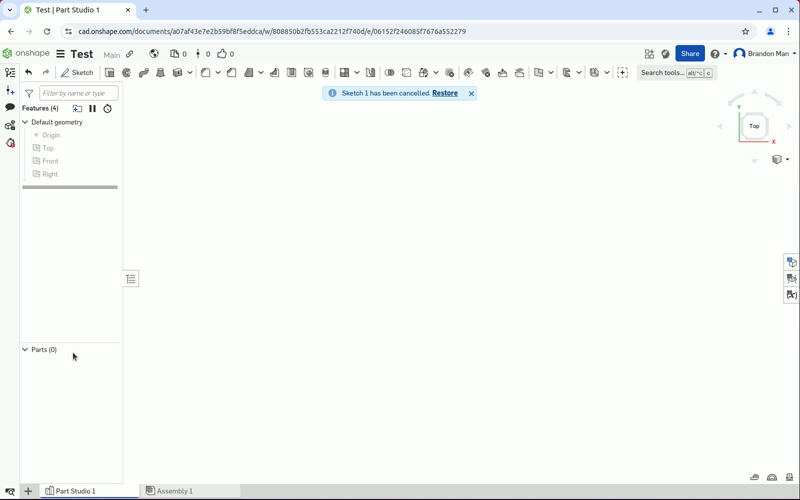
key(up)
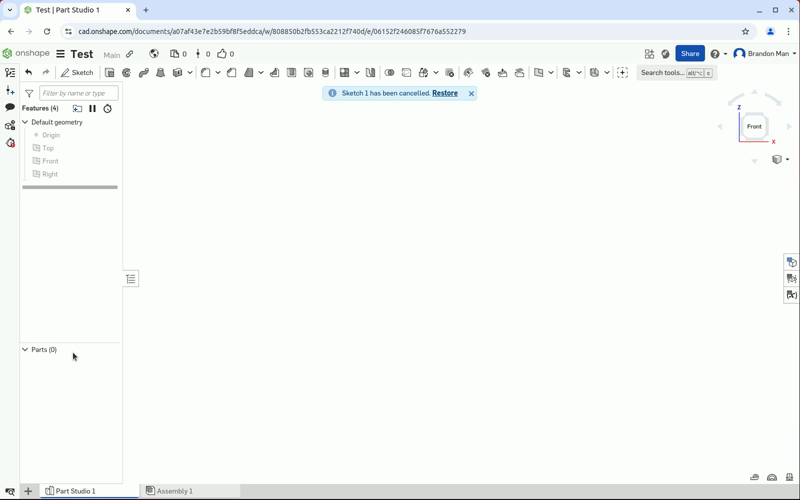
key_up(shift)
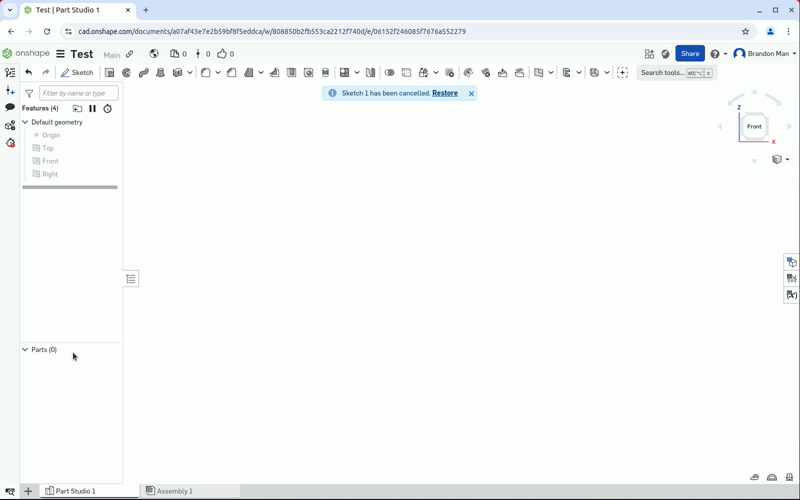
mouse_move(73, 352)
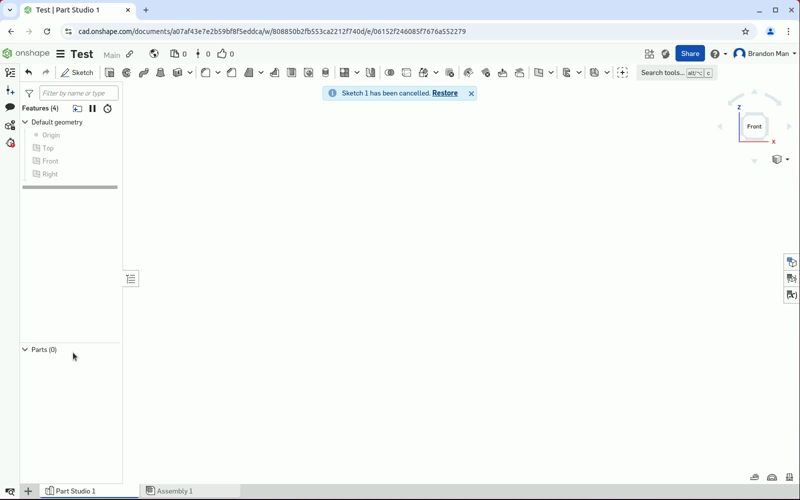
key(shift+y)
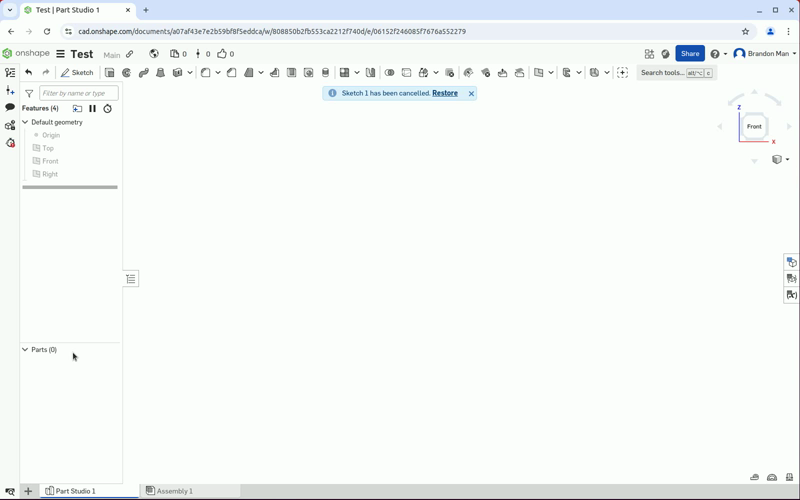
key(shift+s)
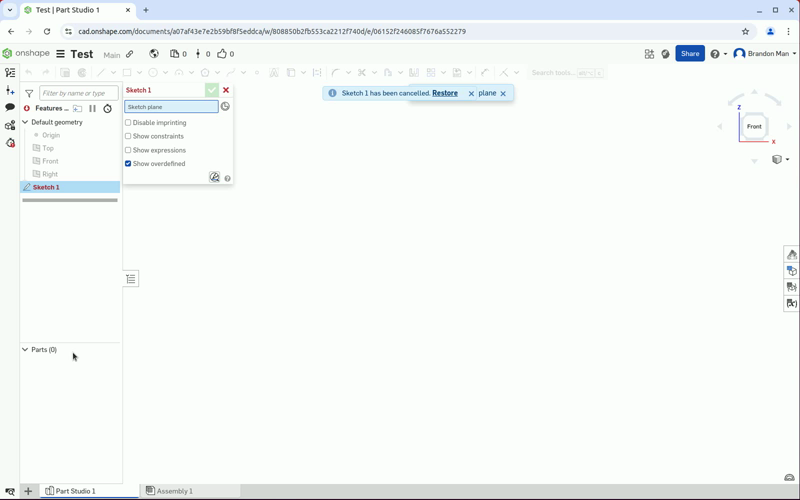
mouse_move(73, 163)
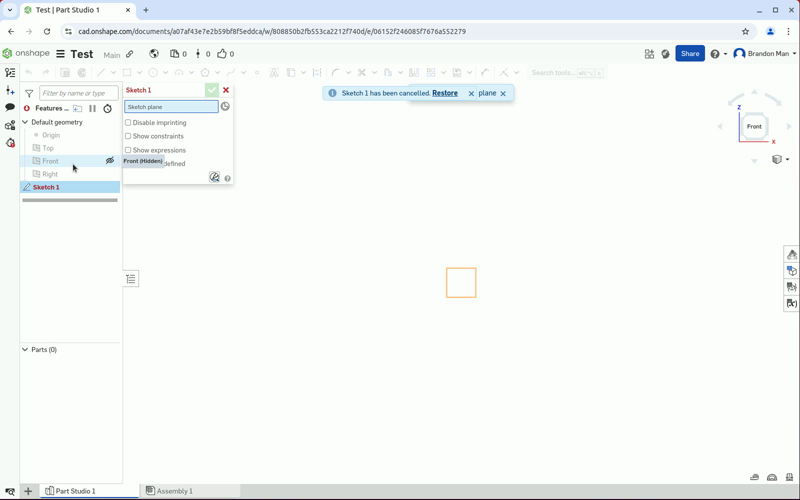
click(73, 163)
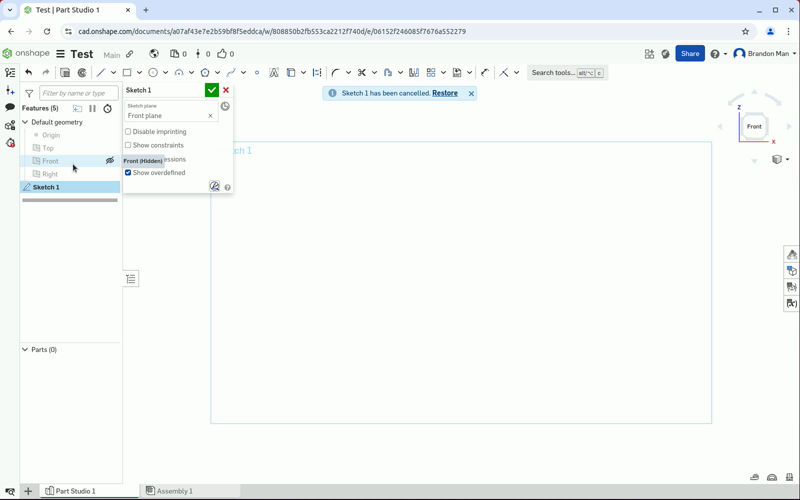
mouse_move(73, 352)
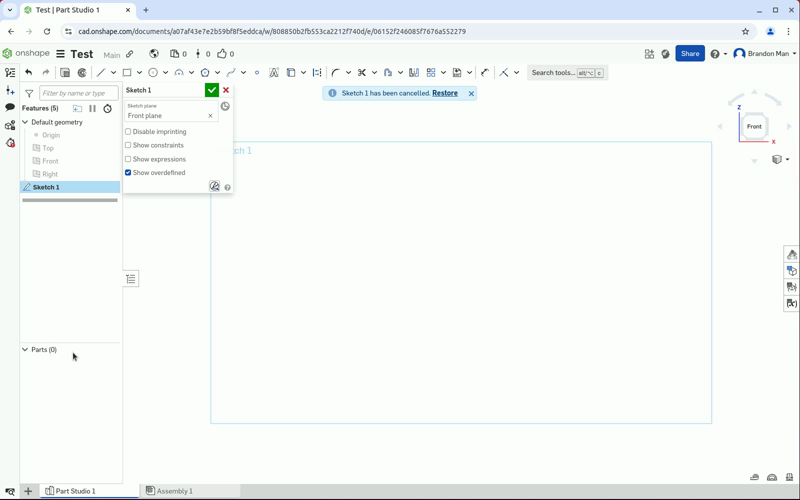
key(y)
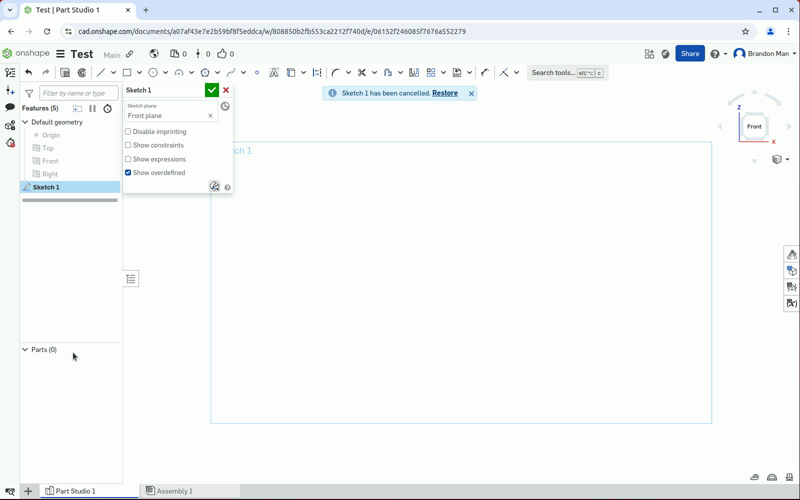
key(l)
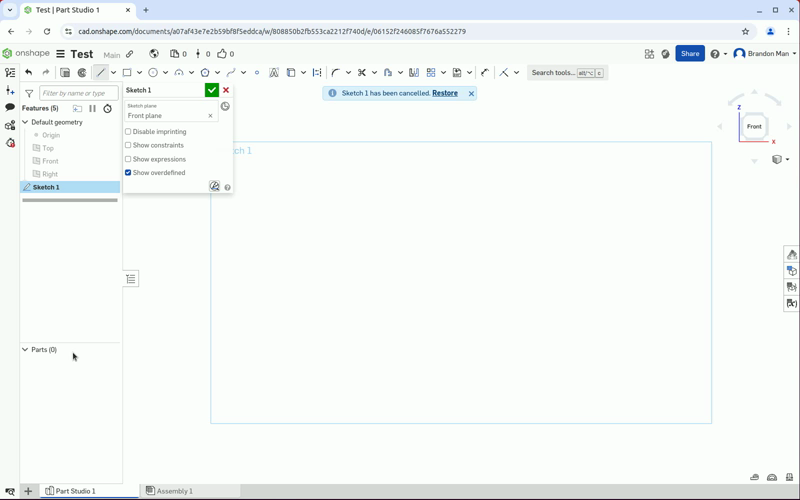
key_down(shift)
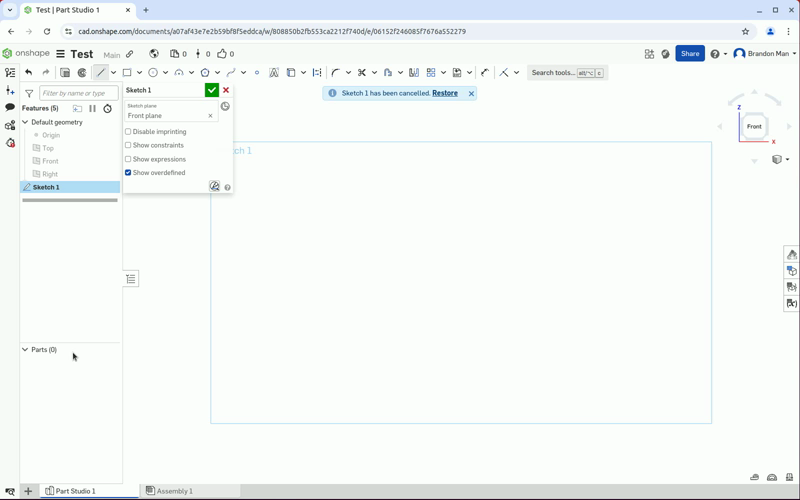
mouse_move(348, 282)
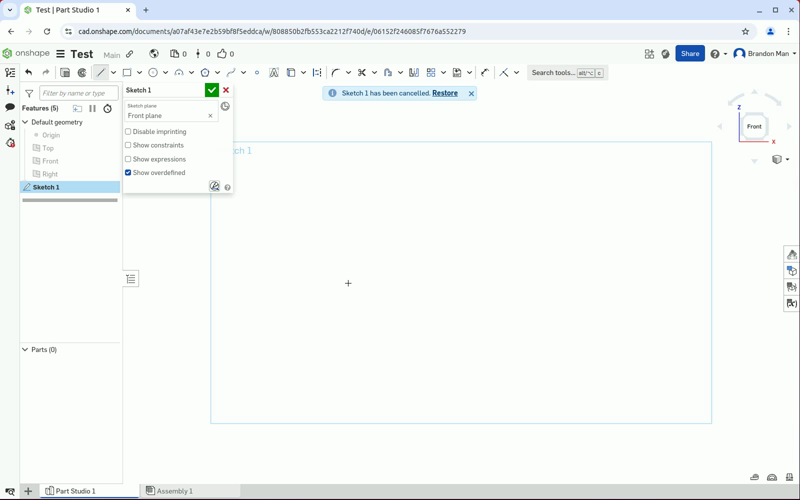
click(348, 282)
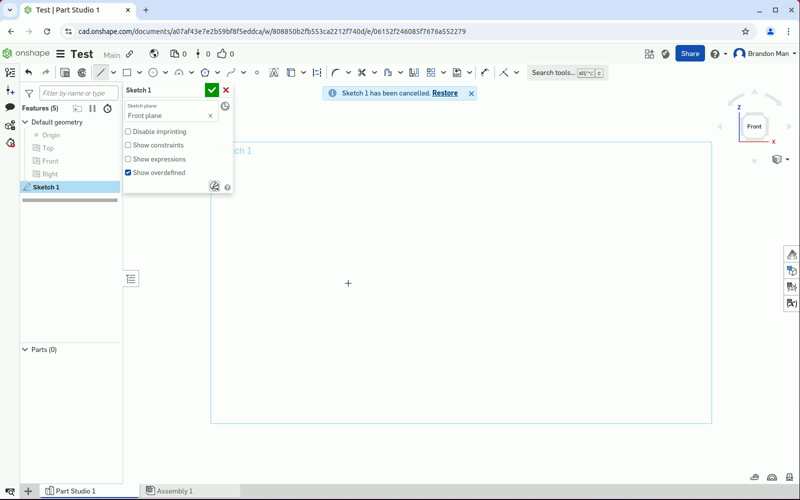
key_up(shift)
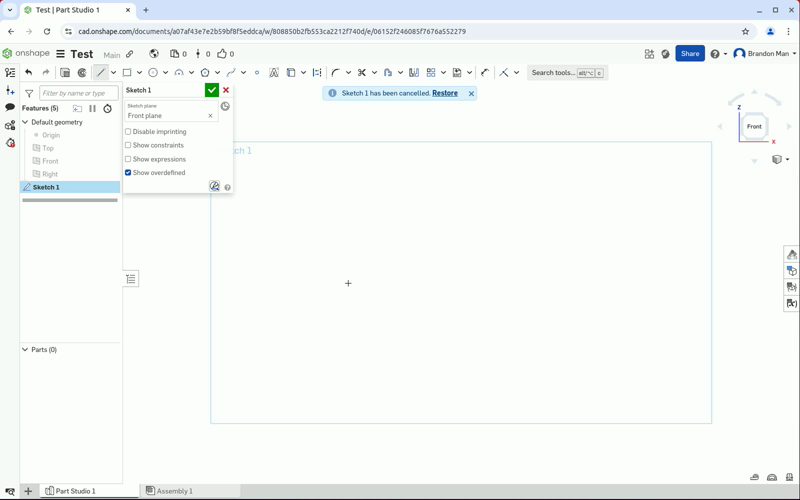
key_down(shift)
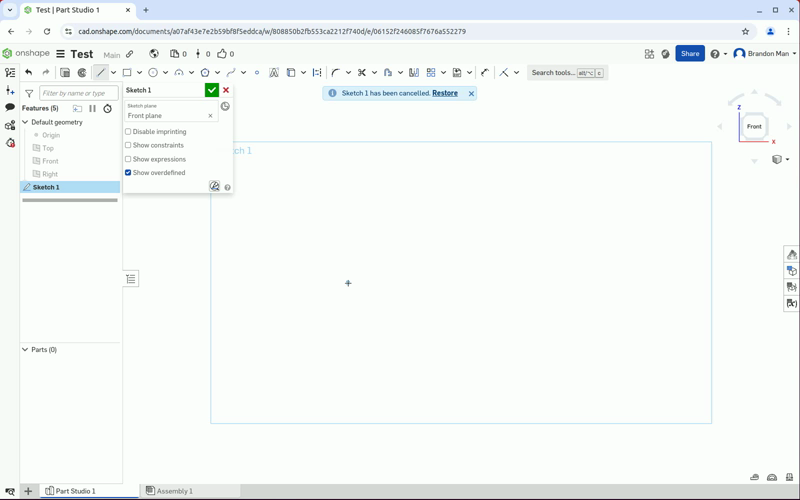
mouse_move(460, 282)
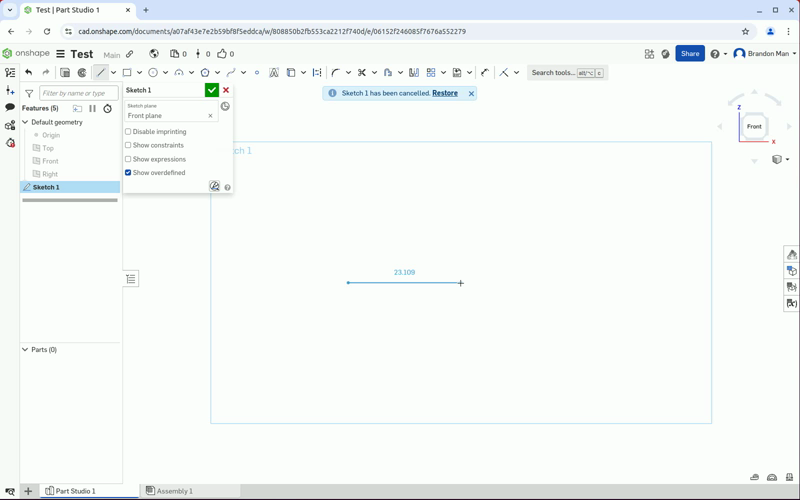
click(460, 282)
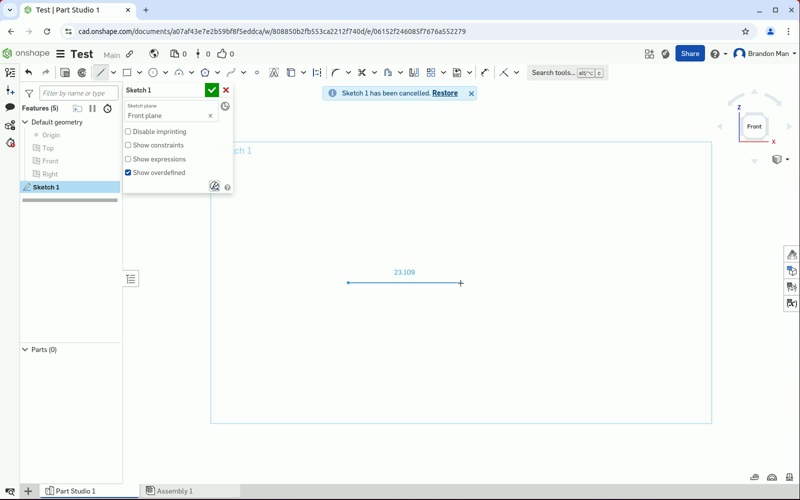
key_up(shift)
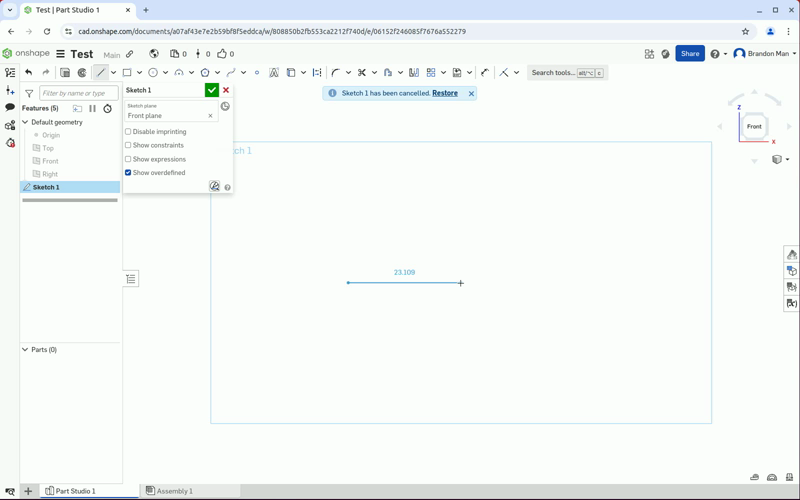
key_down(shift)
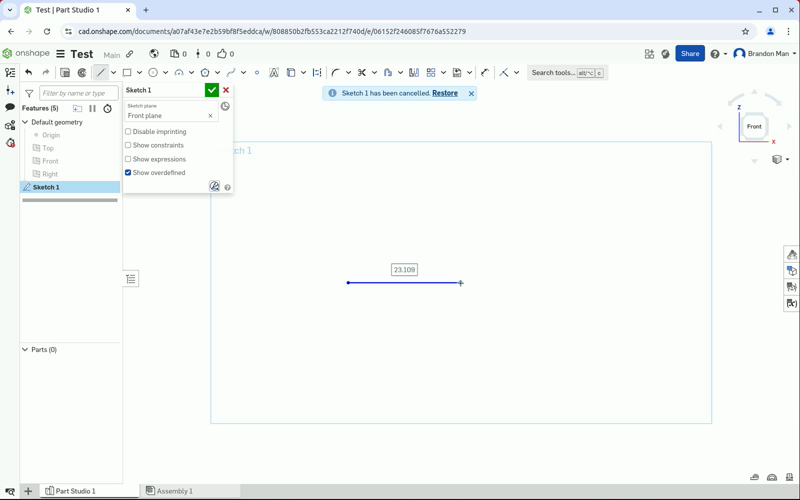
mouse_move(460, 170)
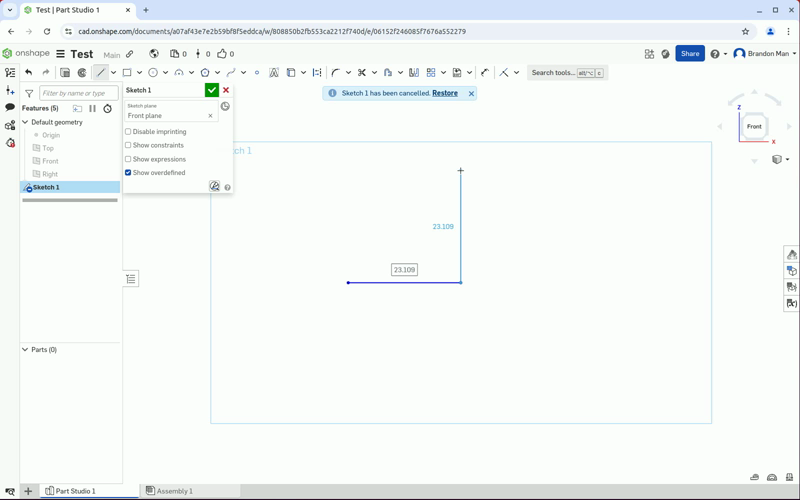
click(460, 170)
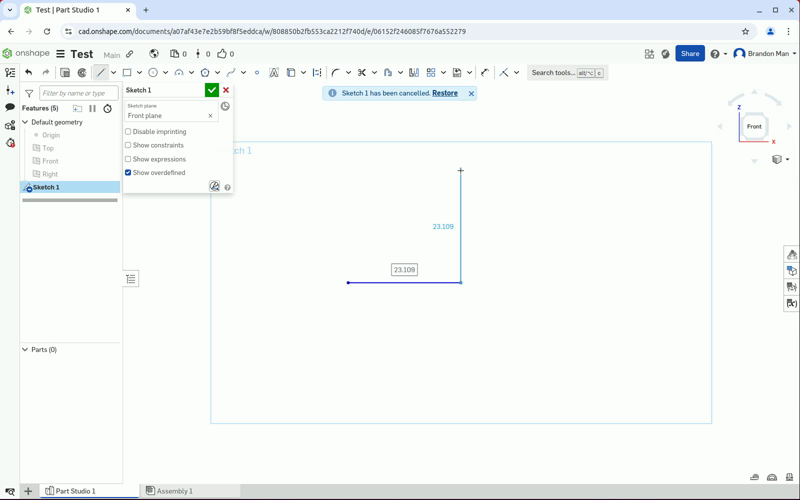
key_up(shift)
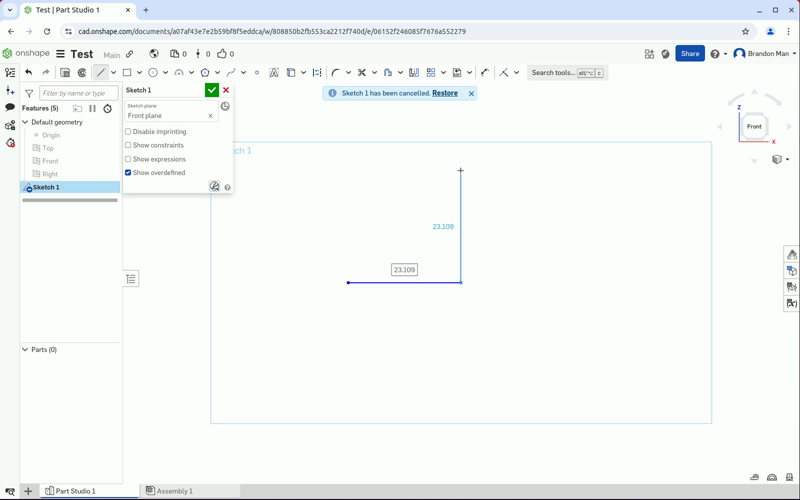
key_down(shift)
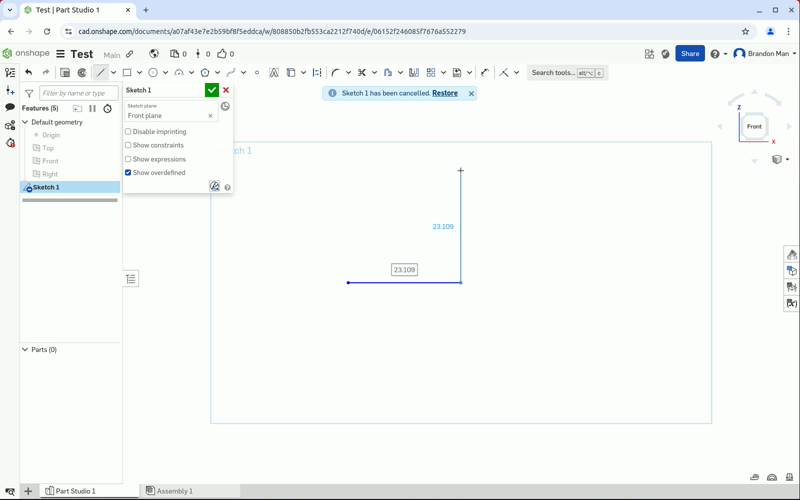
mouse_move(348, 170)
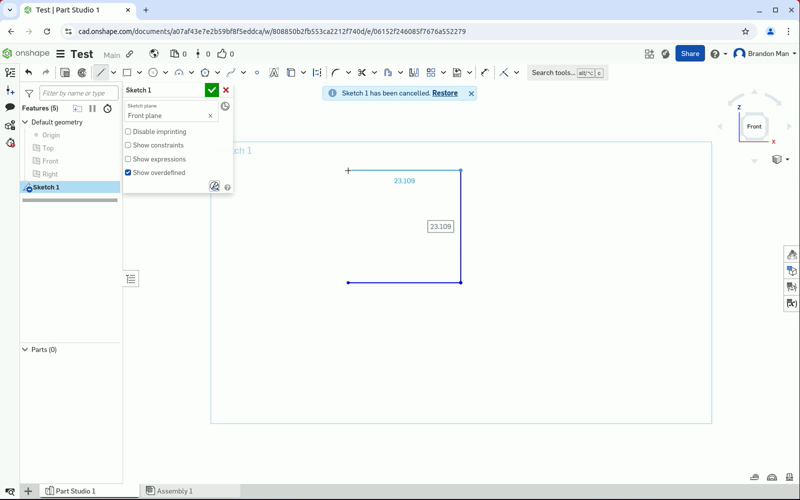
click(348, 170)
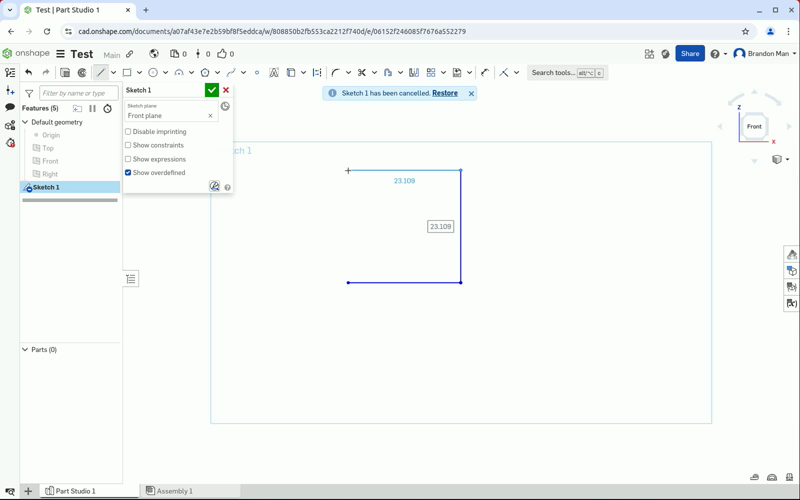
key_up(shift)
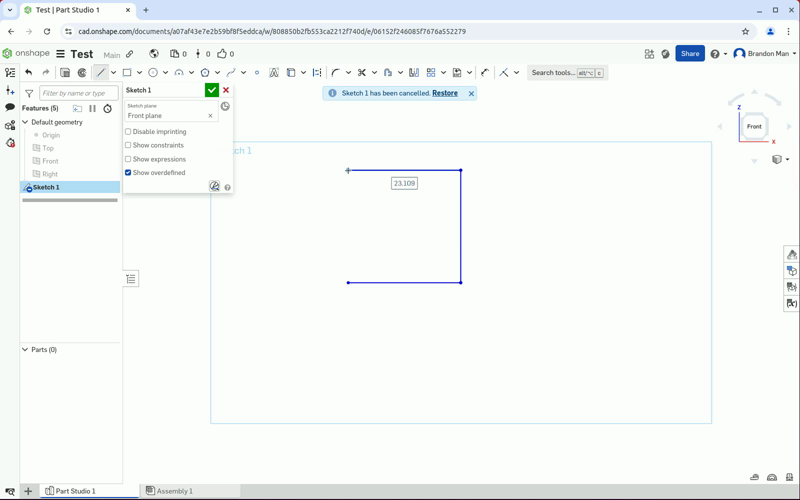
key_down(shift)
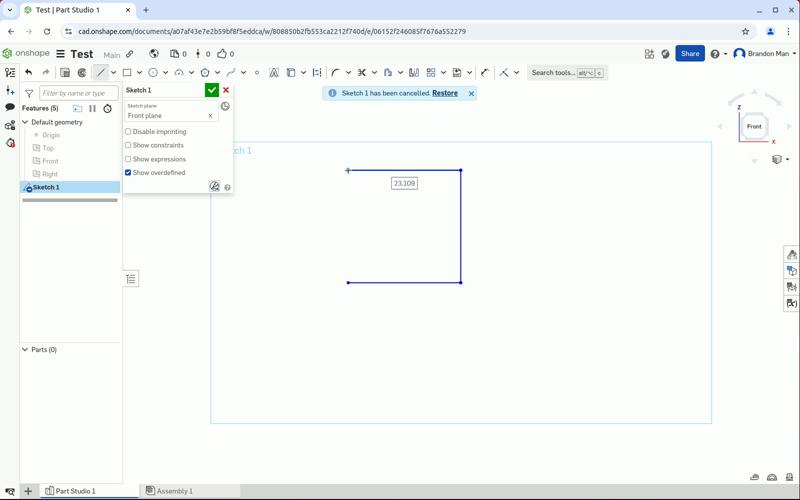
mouse_move(348, 282)
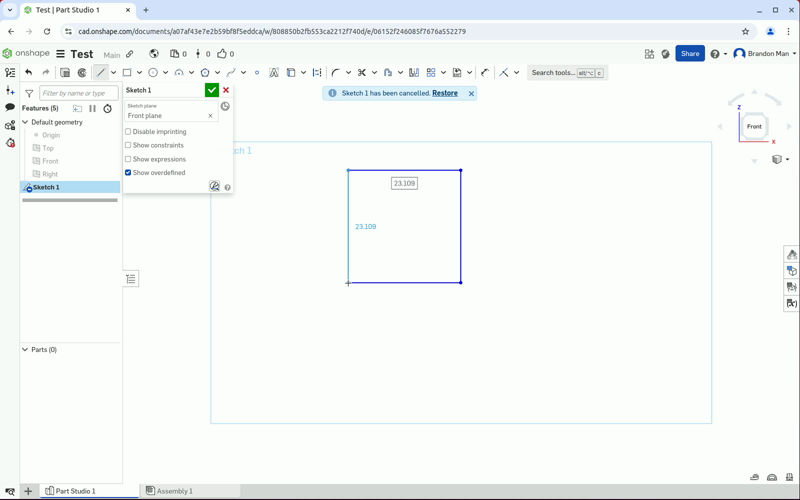
key_up(shift)
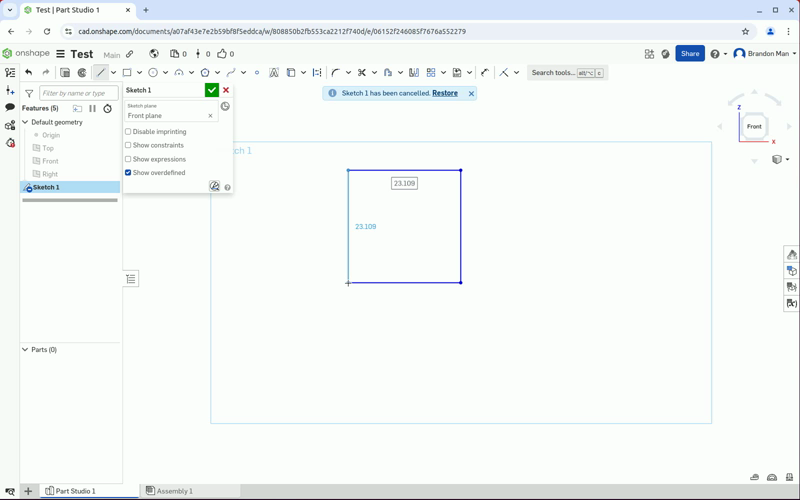
click(348, 282)
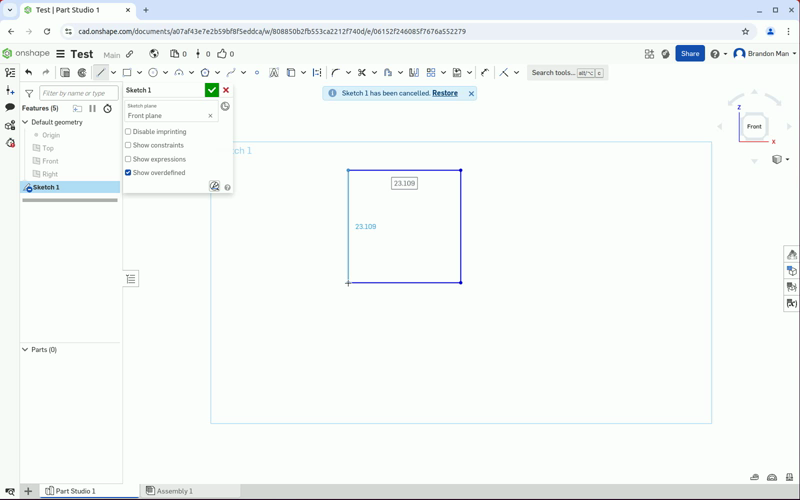
key(esc)
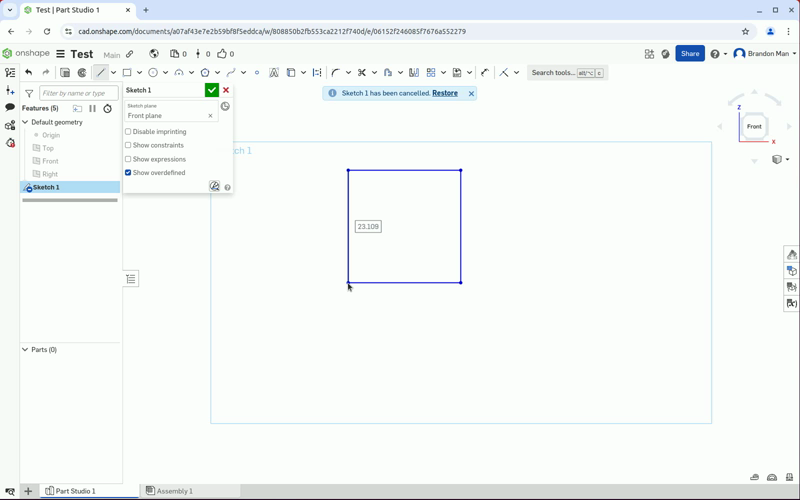
mouse_move(359, 251)
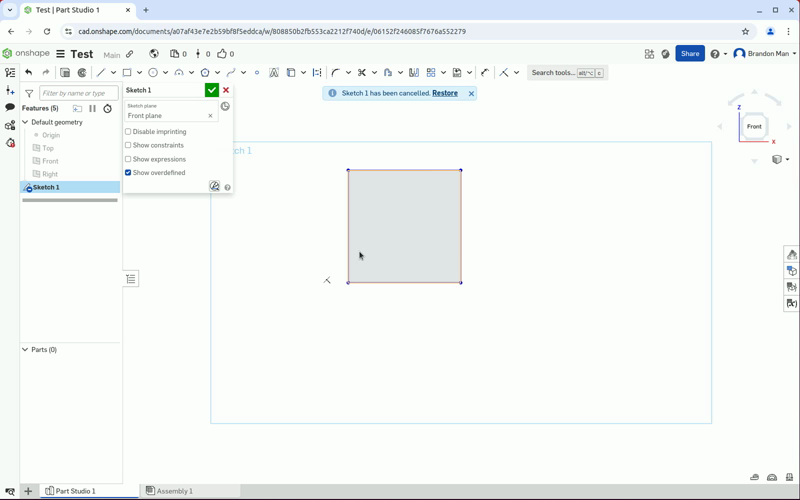
click(359, 251)
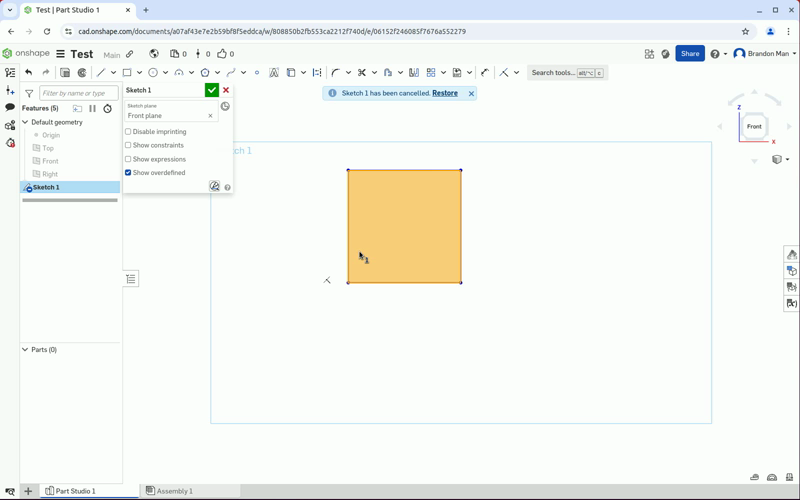
mouse_move(73, 352)
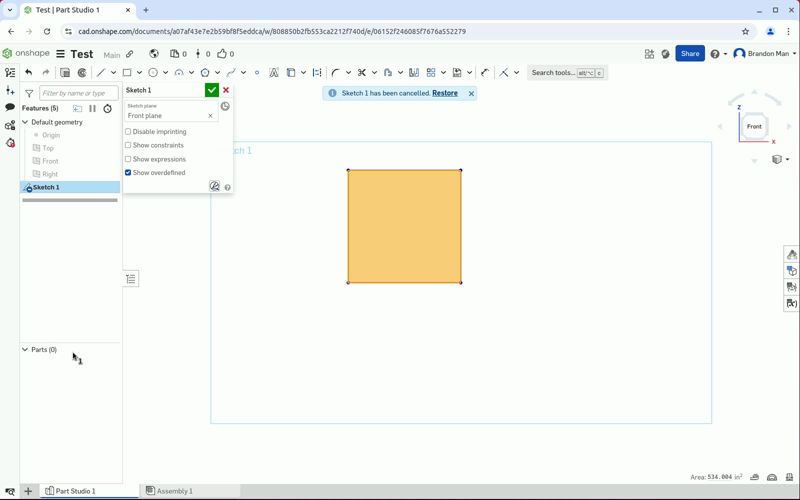
key(shift+y)
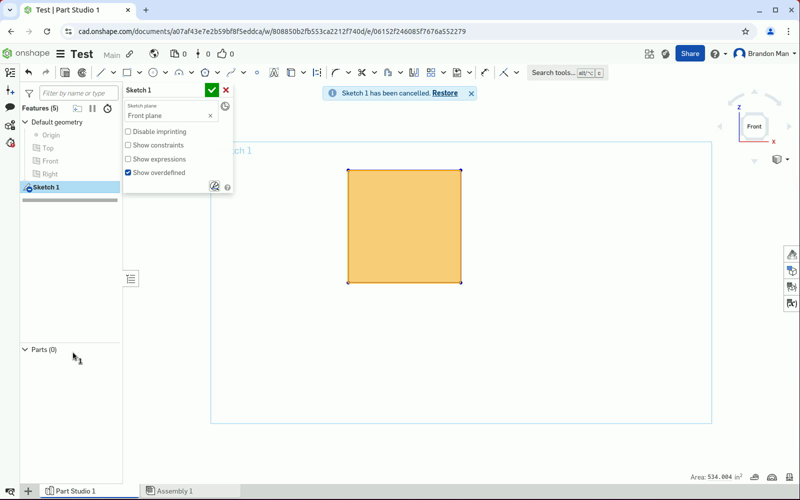
key(shift+e)
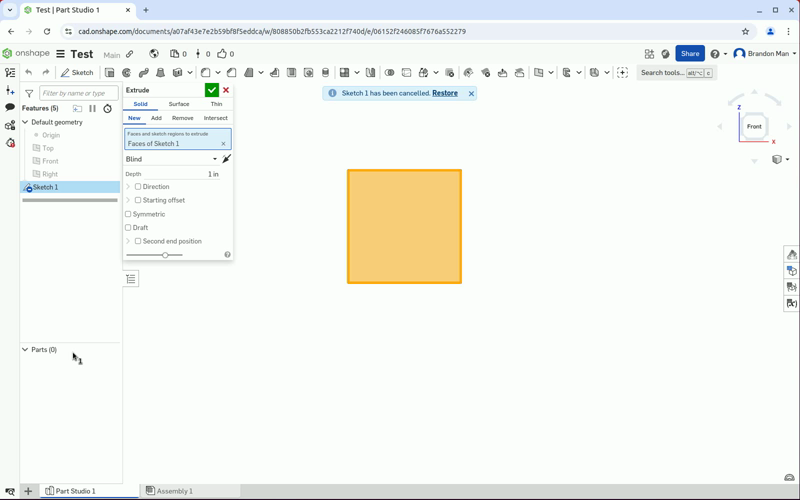
mouse_move(143, 106)
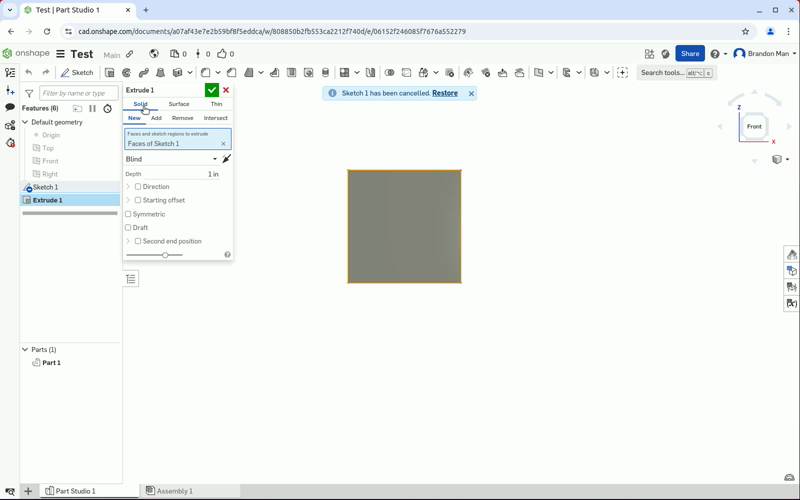
click(143, 106)
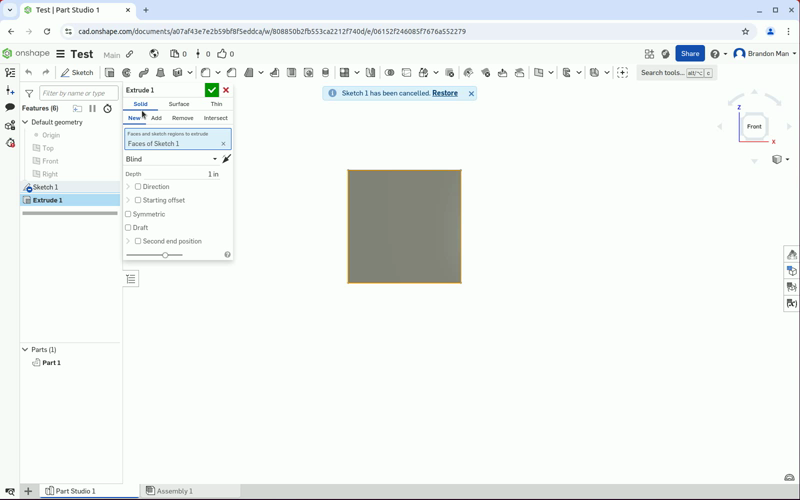
mouse_move(137, 120)
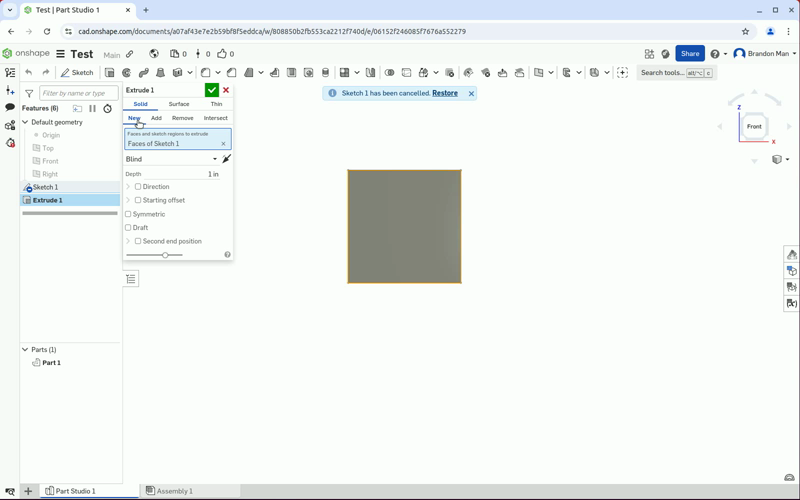
click(137, 120)
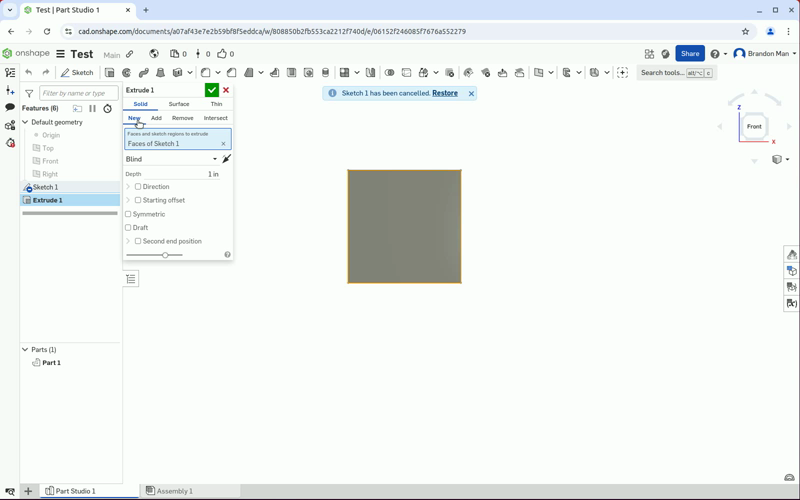
key(tab, 4)
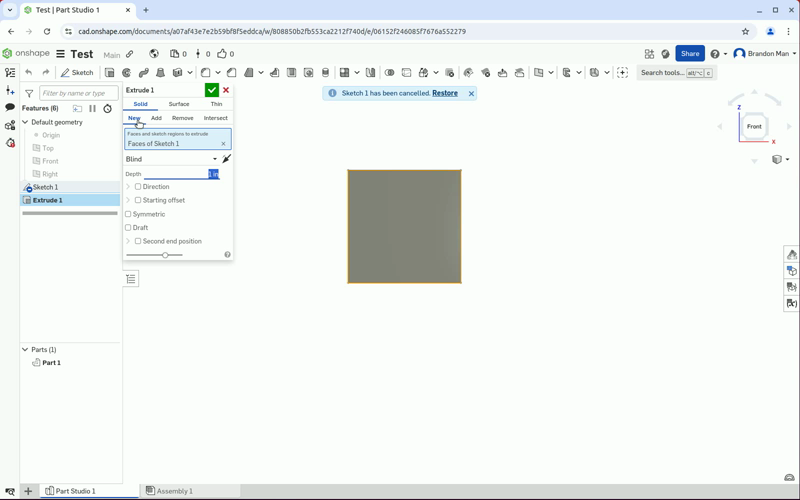
text(23.108)
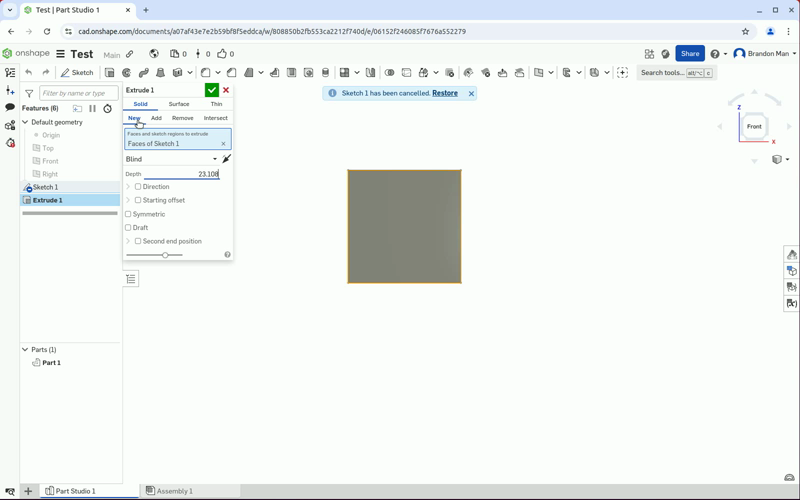
key(enter)
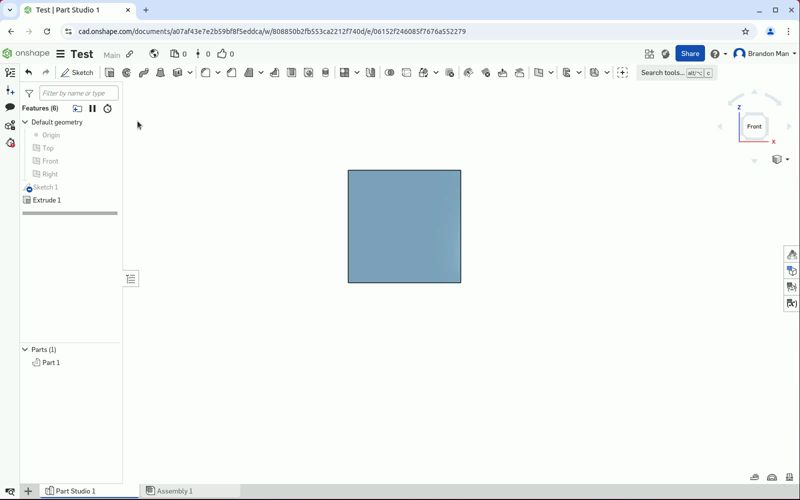
key(shift+h)
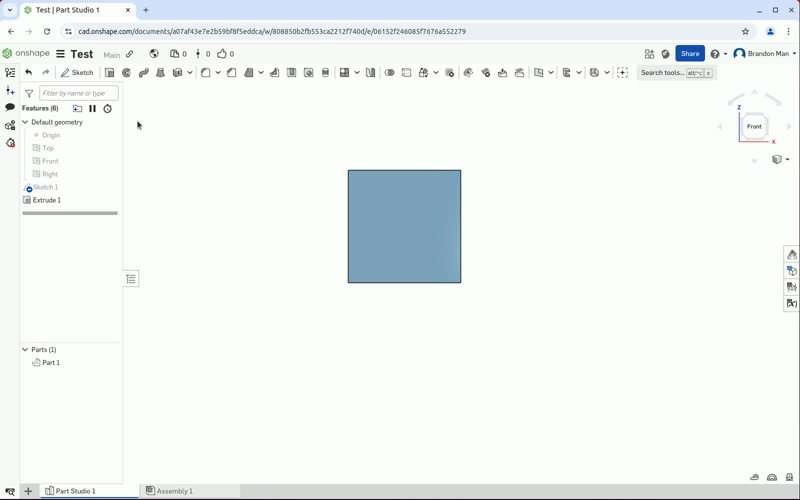
key(shift+h)
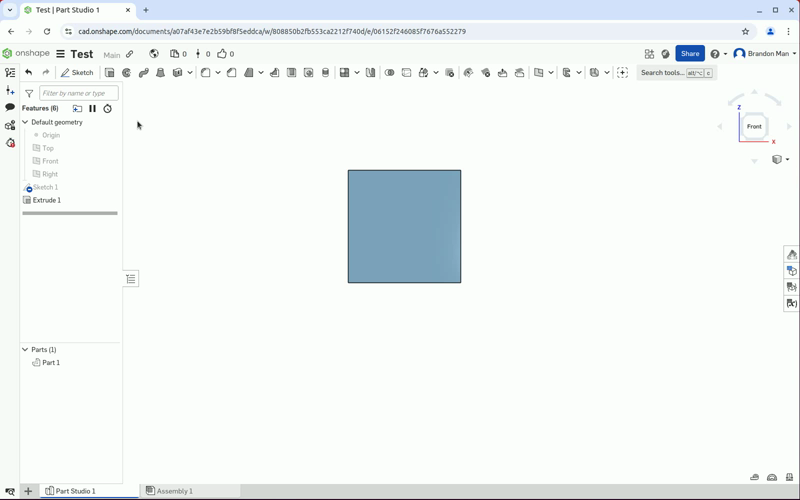
mouse_move(73, 189)
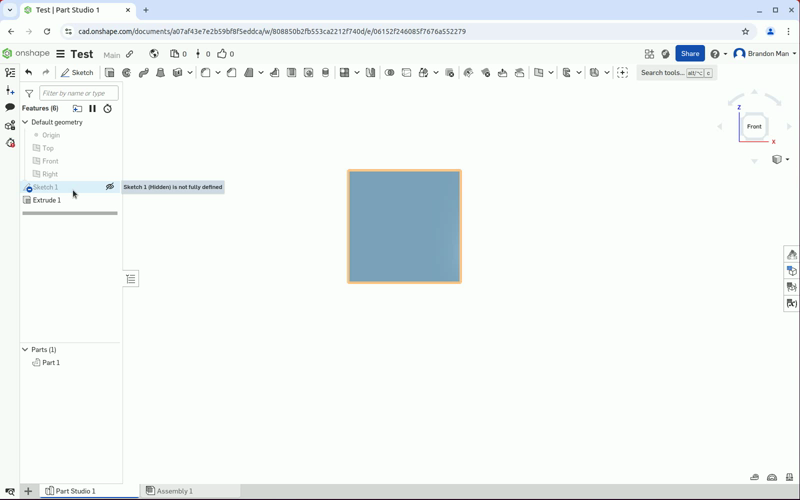
click(73, 189)
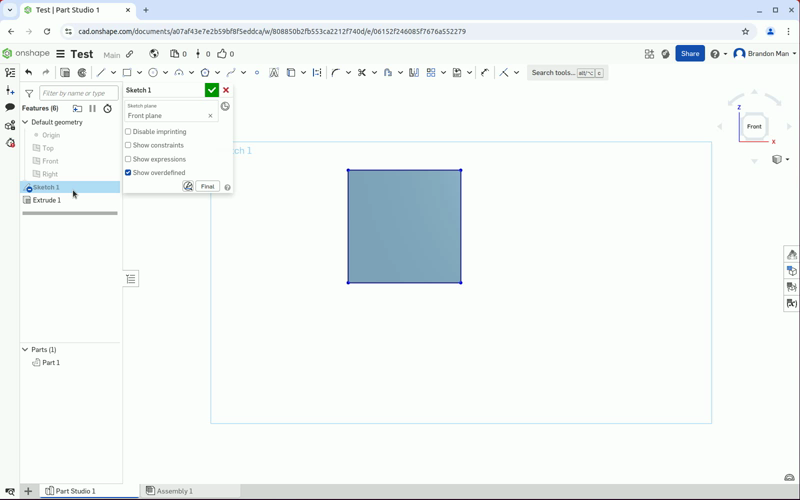
mouse_move(229, 92)
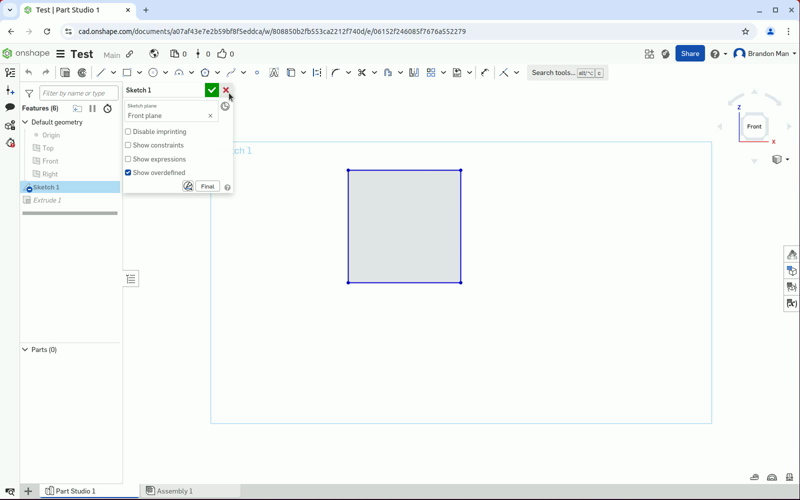
click(229, 92)
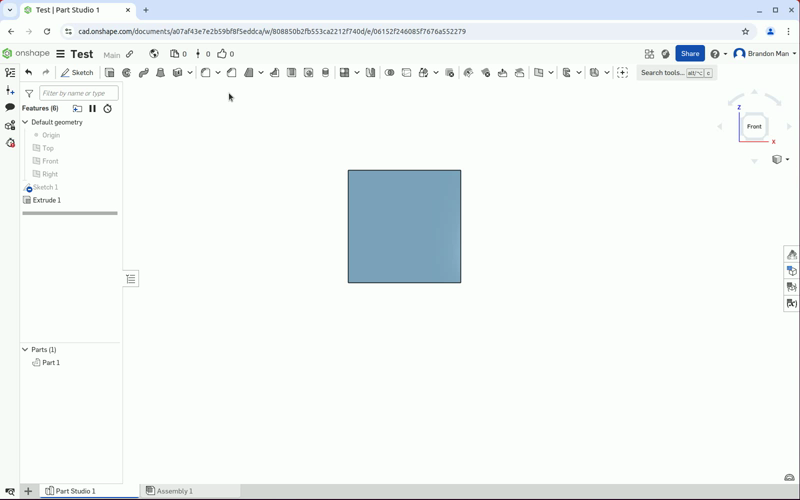
mouse_move(73, 352)
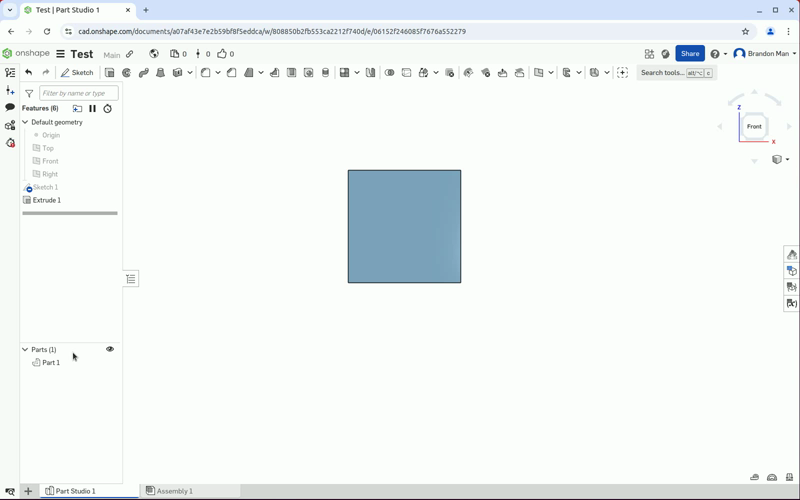
key(y)
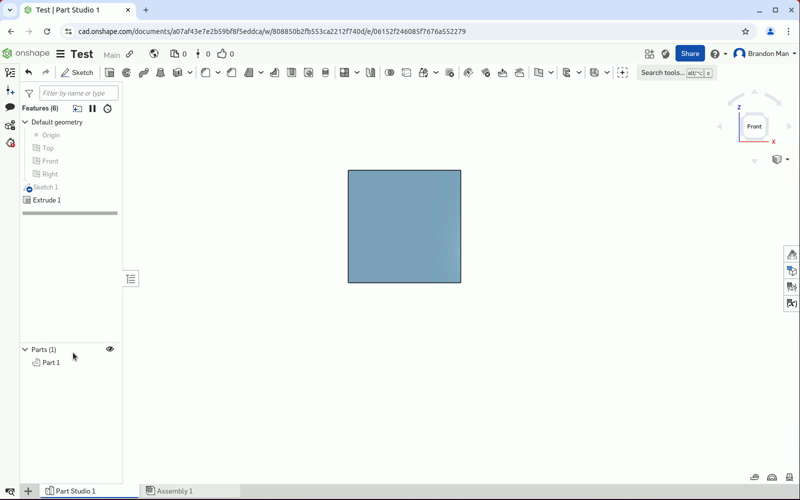
key(shift+p)
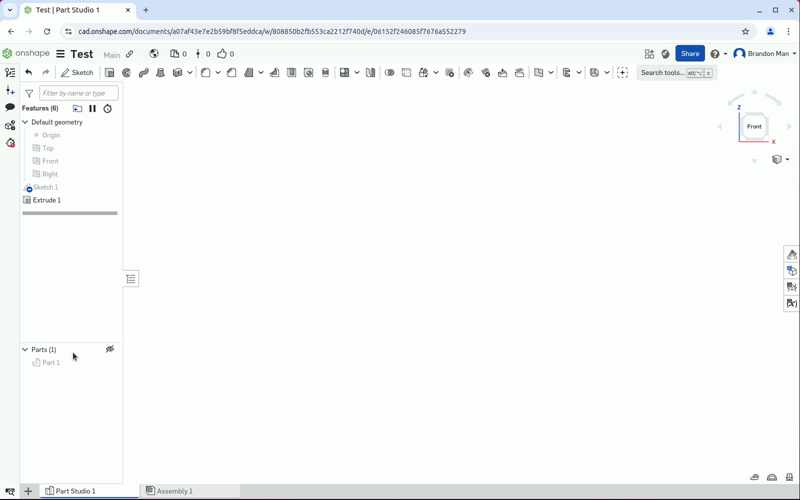
key(space)
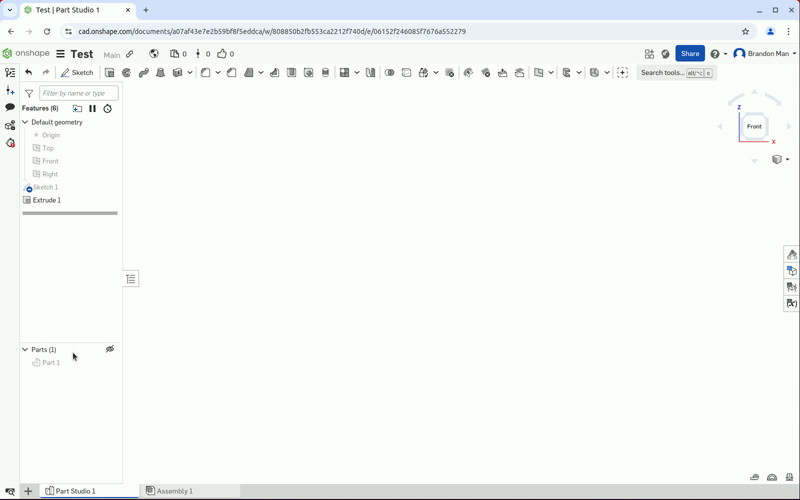
key_down(shift)
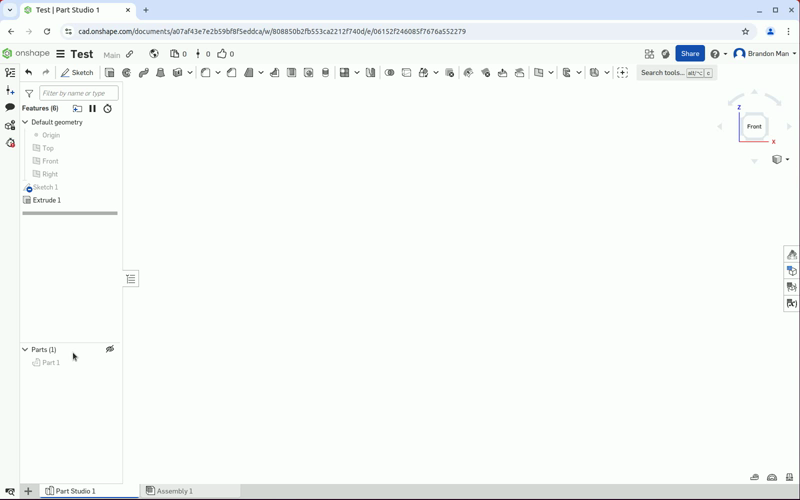
key(down)
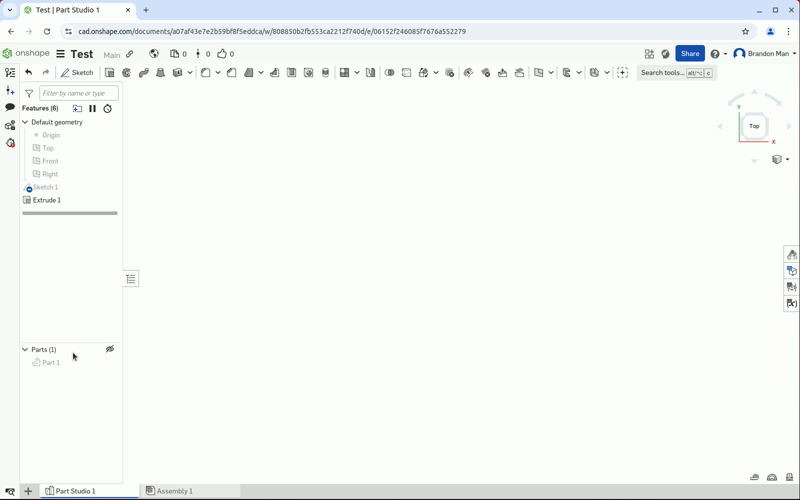
key_up(shift)
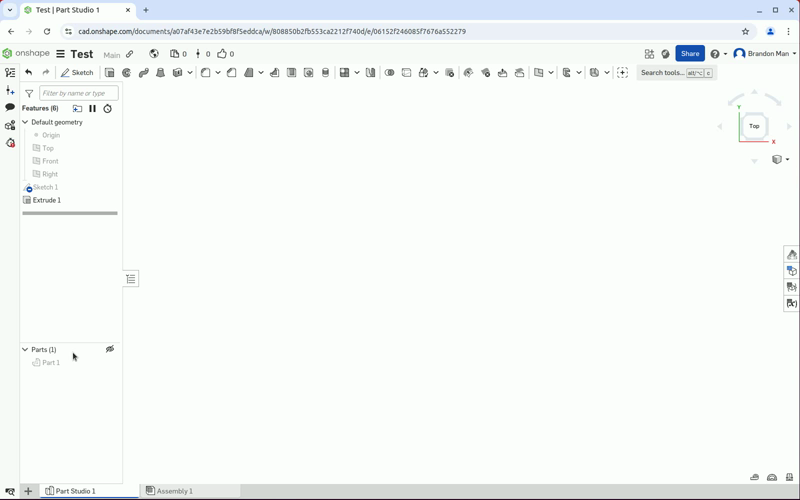
mouse_move(73, 352)
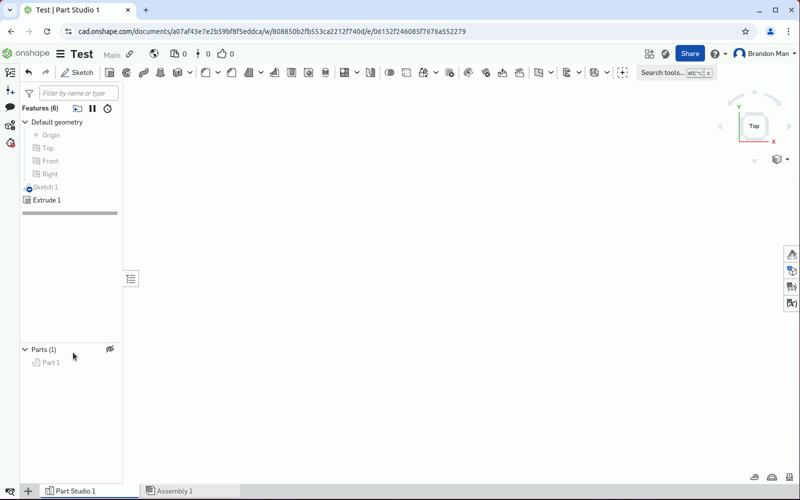
key(shift+y)
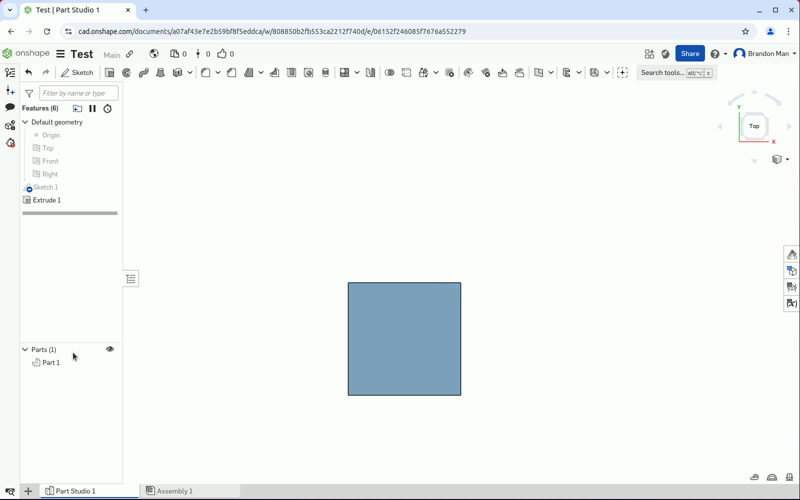
mouse_move(541, 75)
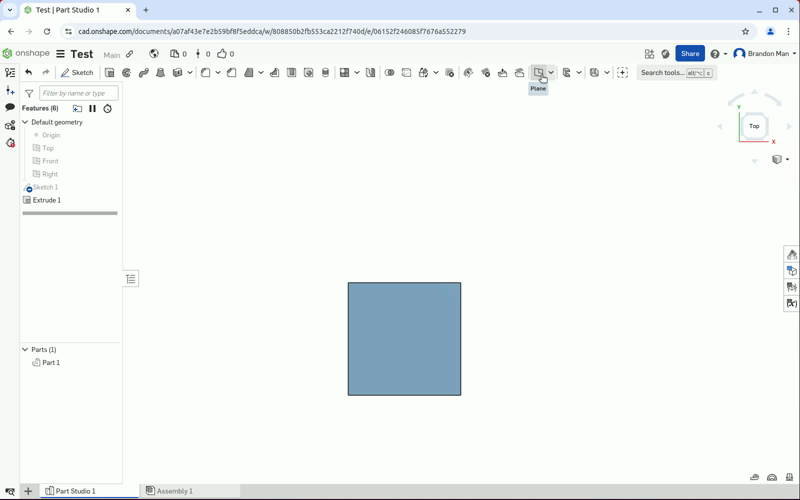
click(541, 75)
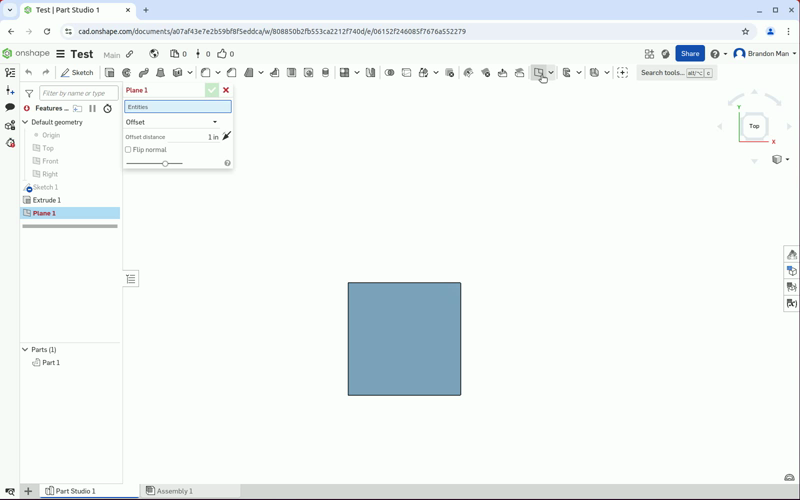
mouse_move(73, 150)
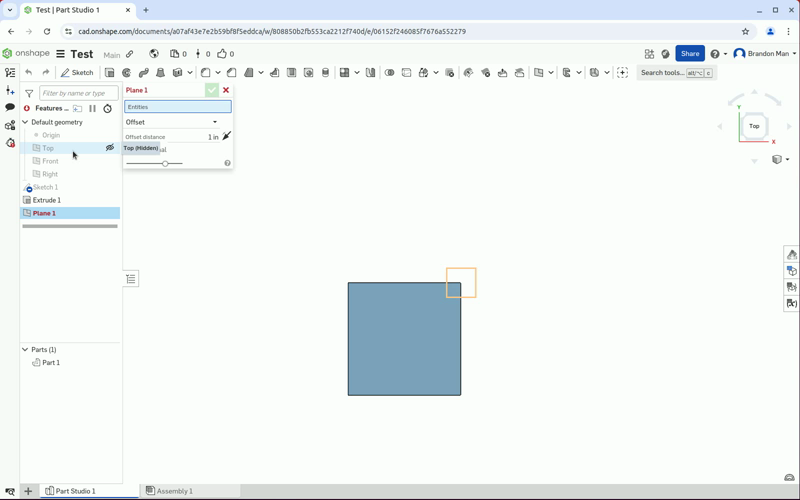
click(73, 150)
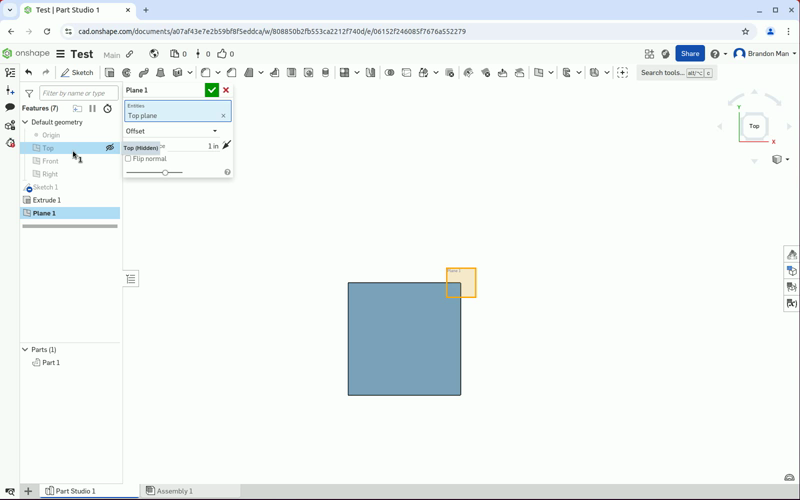
key(tab, 2)
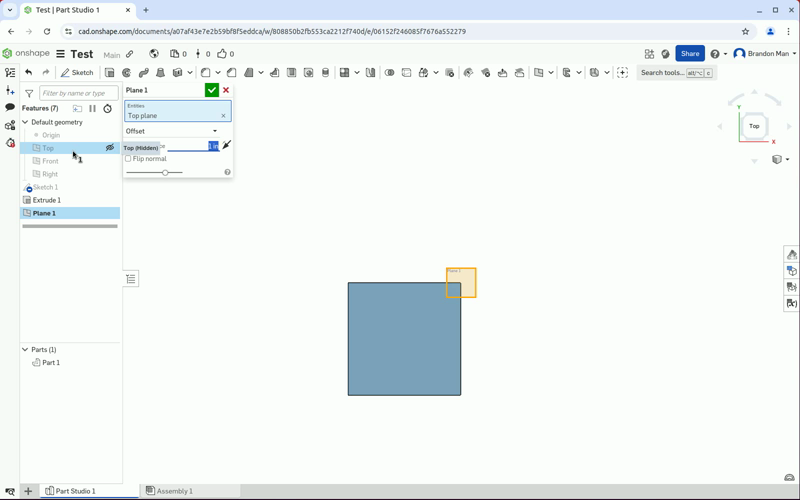
text(23.108)
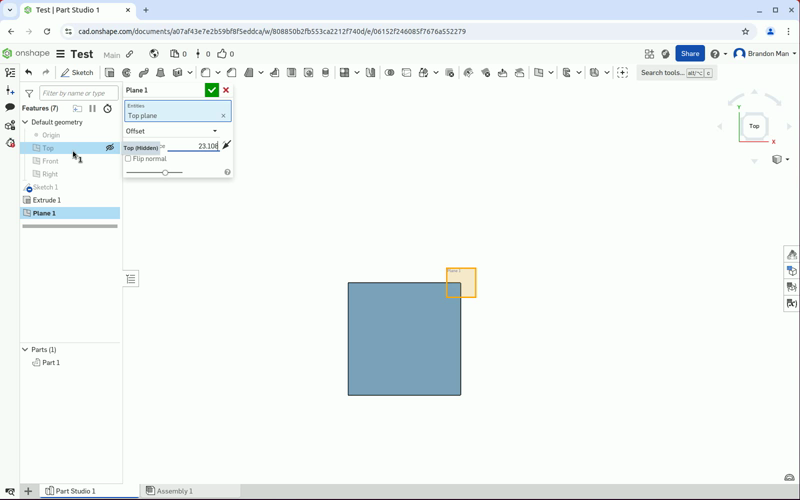
key(enter, 2)
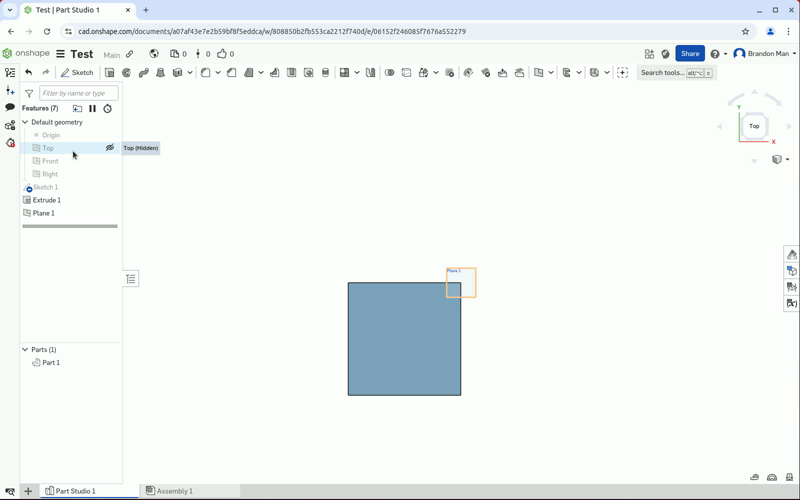
key(shift+s)
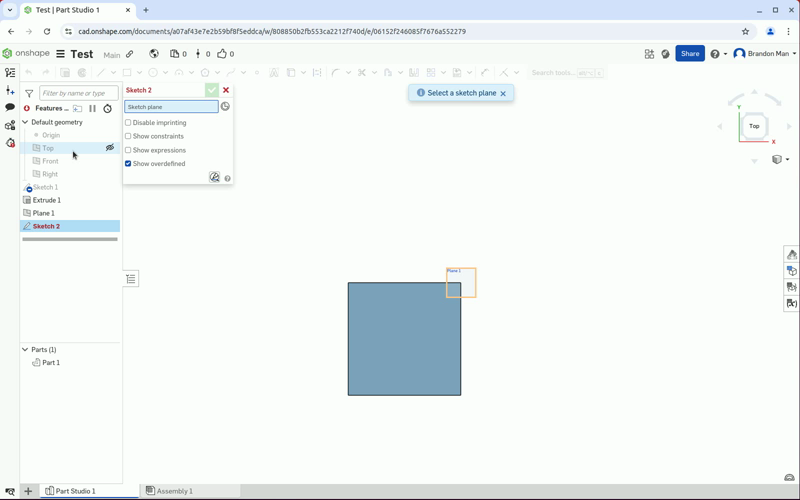
mouse_move(73, 215)
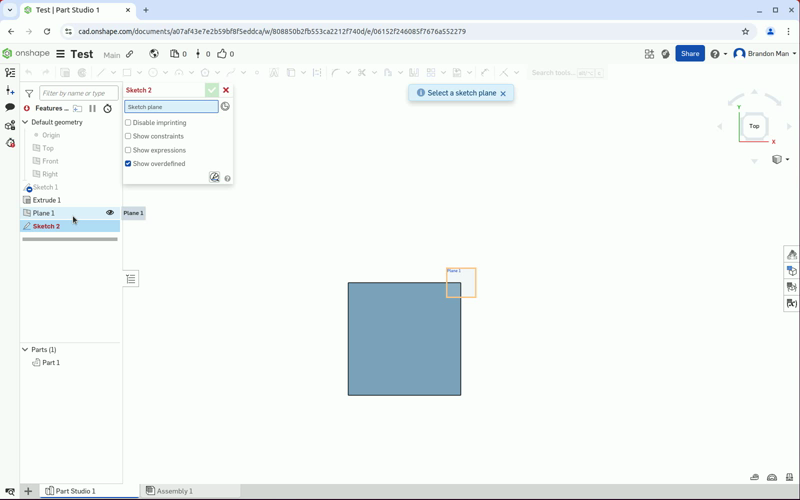
click(73, 215)
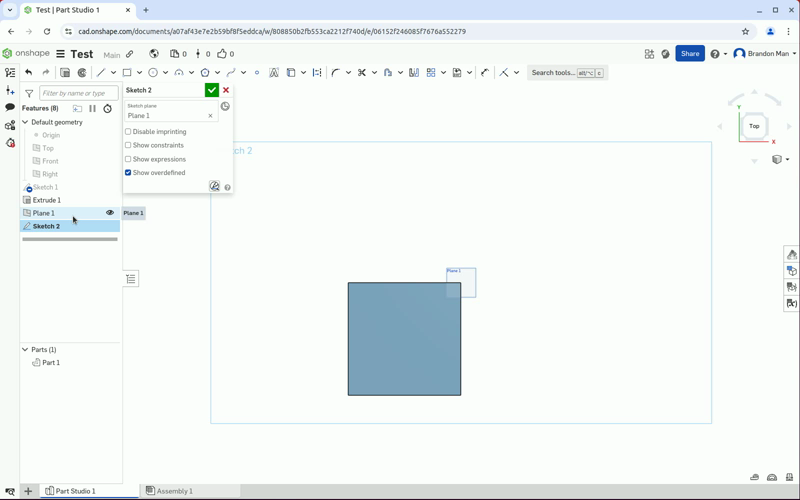
mouse_move(73, 352)
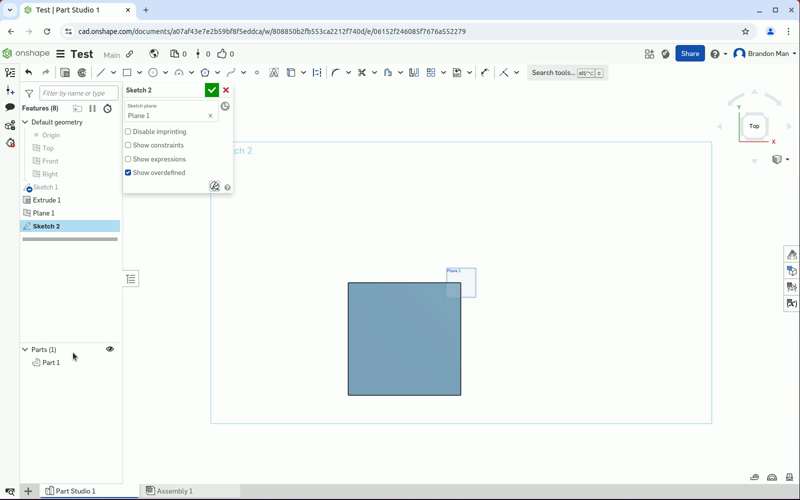
key(y)
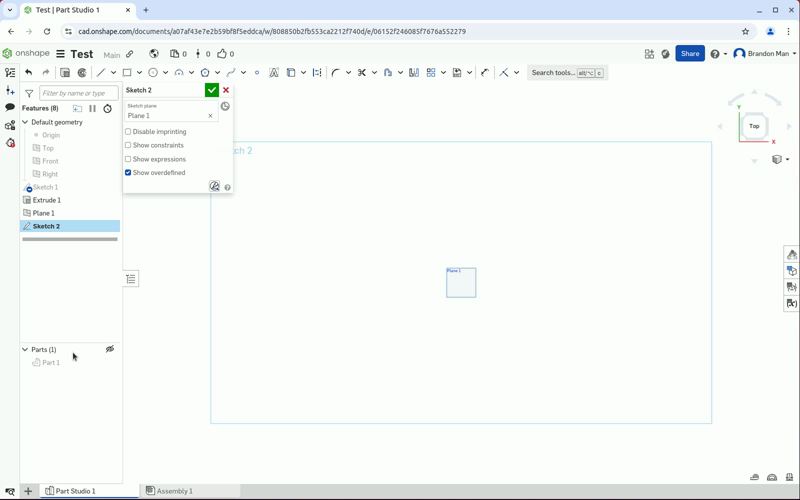
key(l)
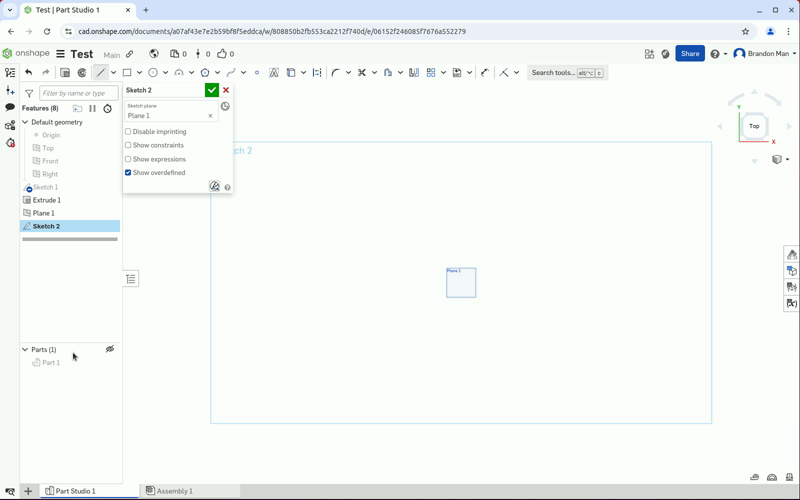
key_down(shift)
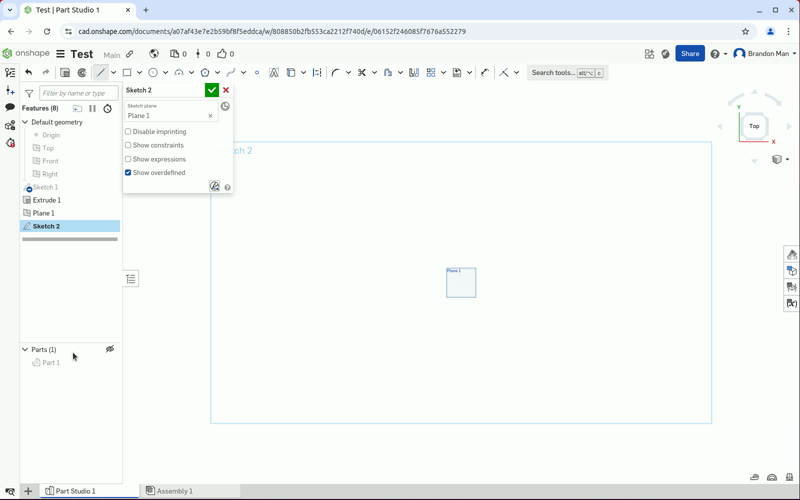
mouse_move(357, 384)
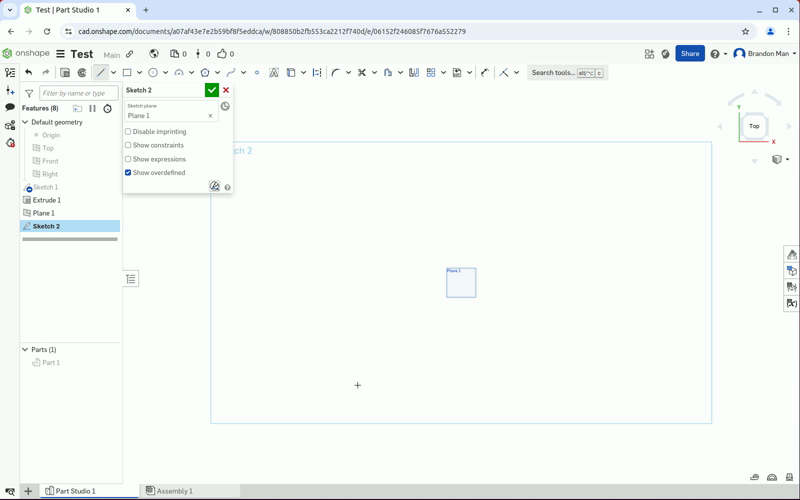
click(357, 384)
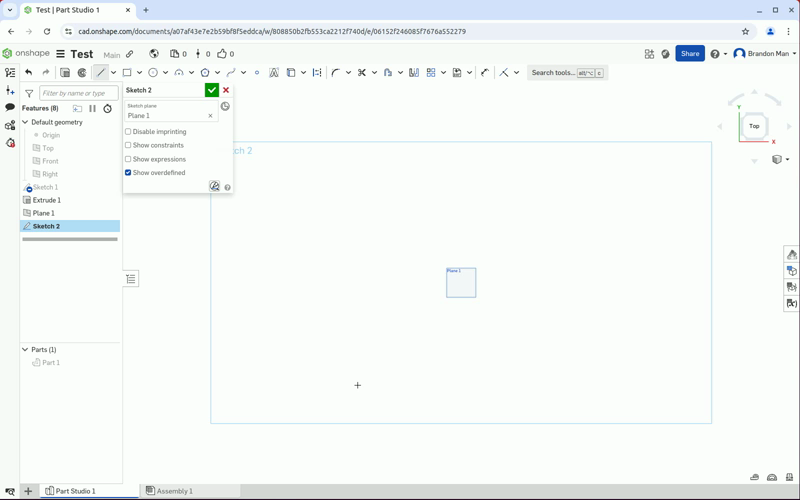
key_up(shift)
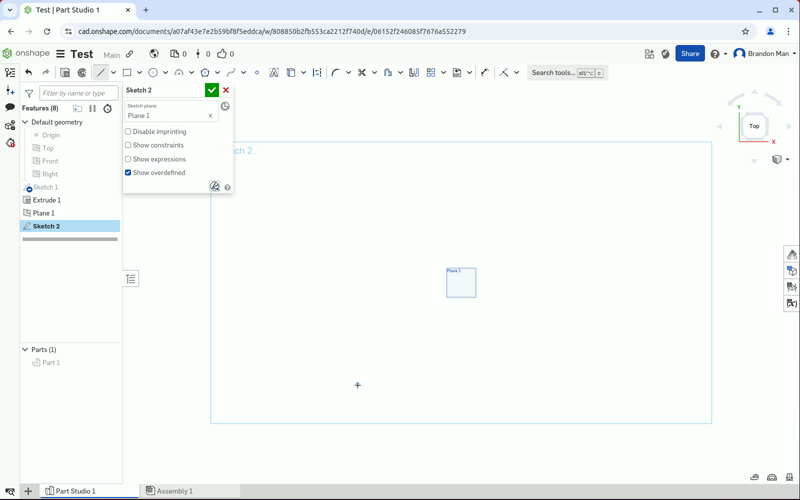
key_down(shift)
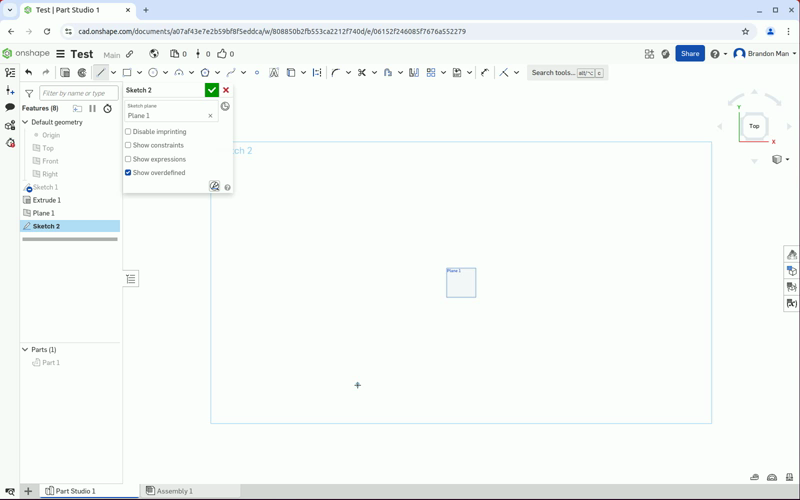
mouse_move(450, 384)
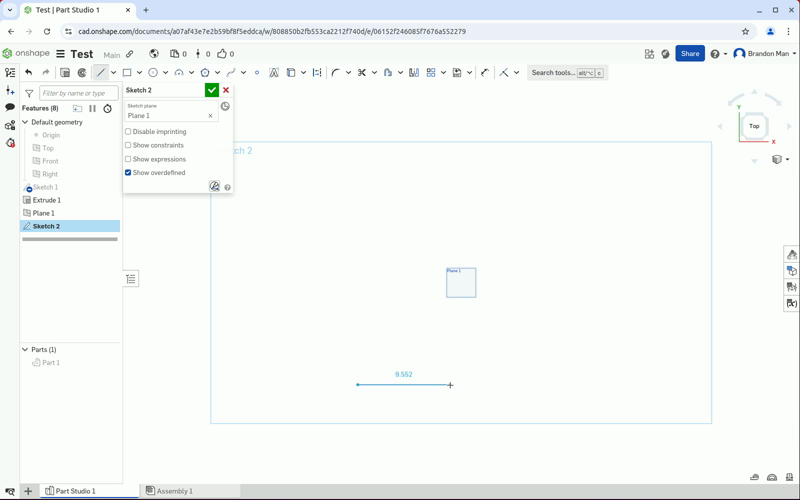
click(450, 384)
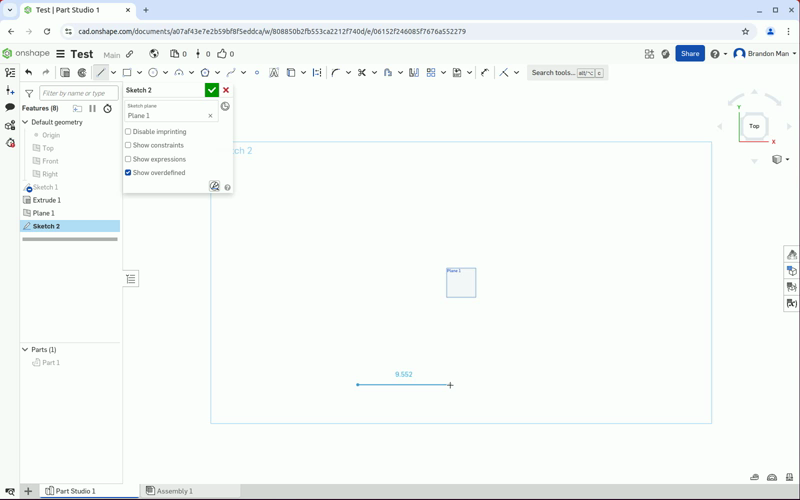
key_up(shift)
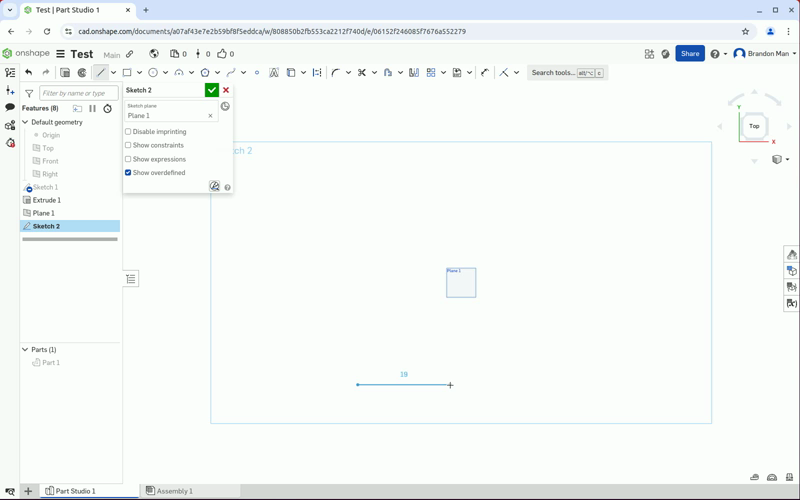
key_down(shift)
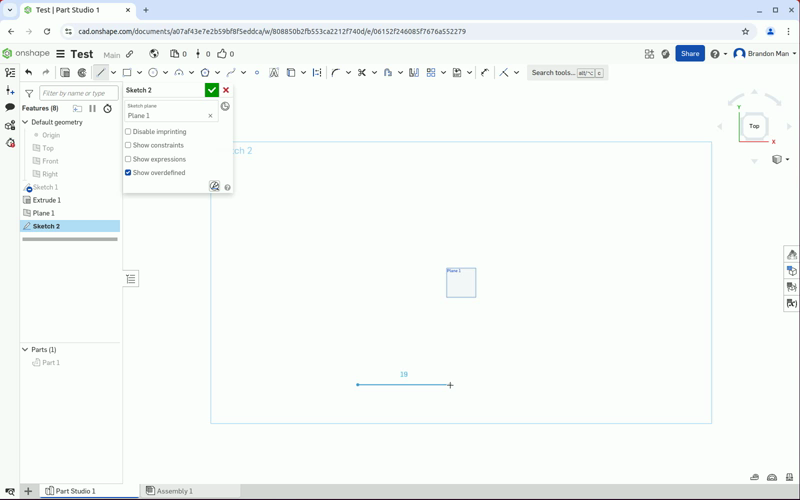
mouse_move(450, 292)
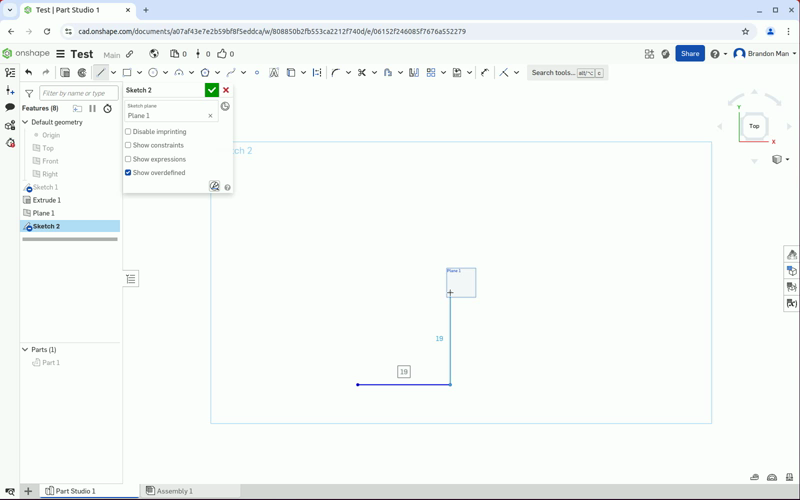
click(450, 292)
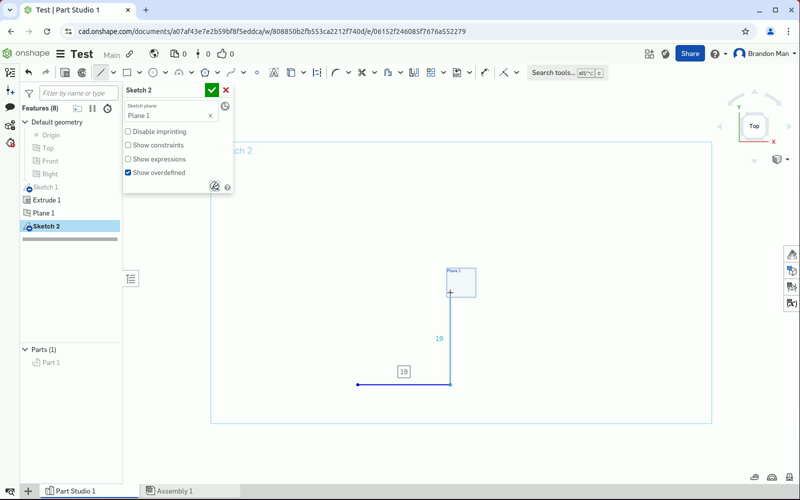
key_up(shift)
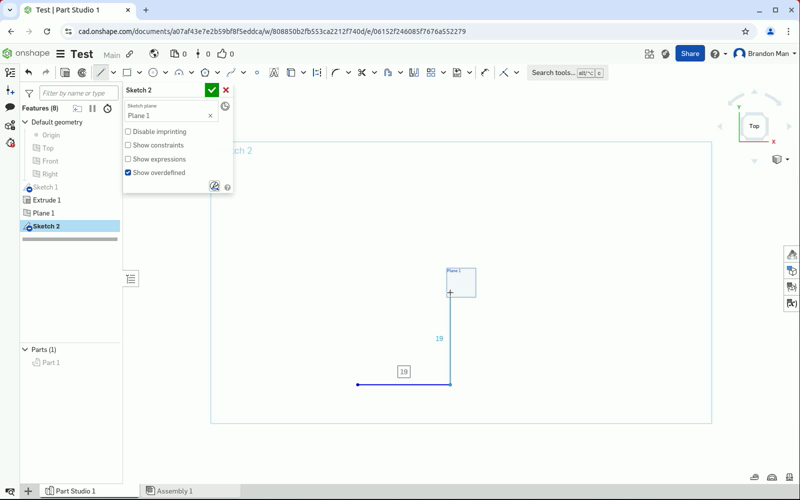
key_down(shift)
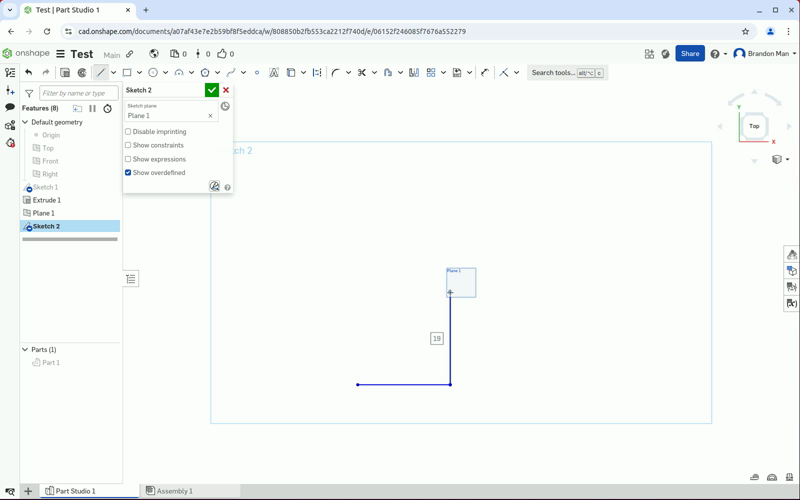
mouse_move(357, 292)
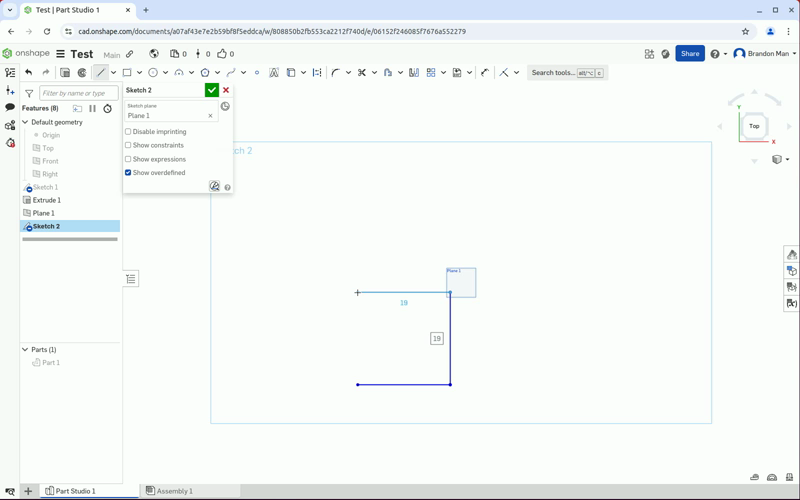
click(357, 292)
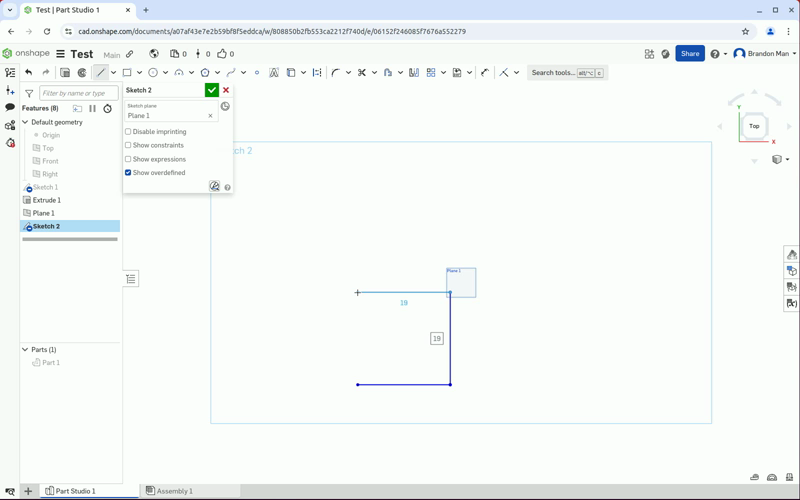
key_up(shift)
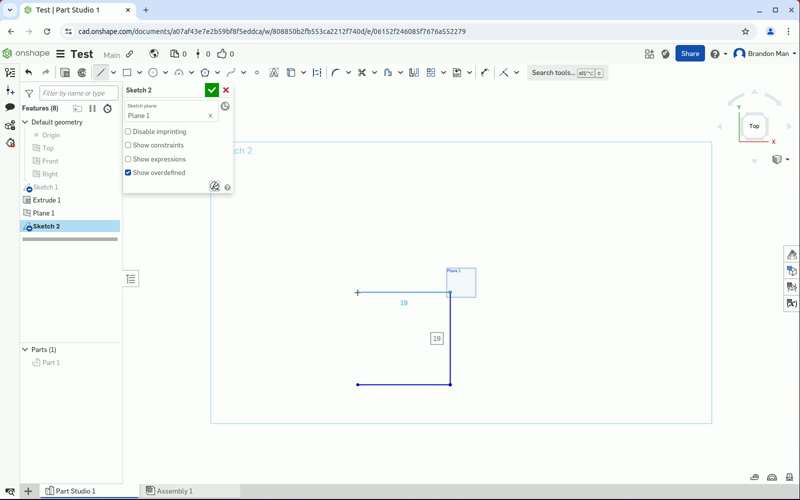
key_down(shift)
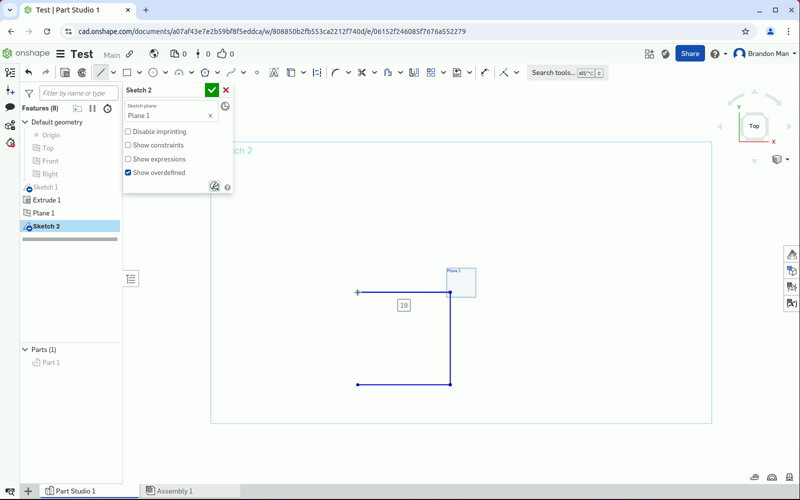
mouse_move(357, 384)
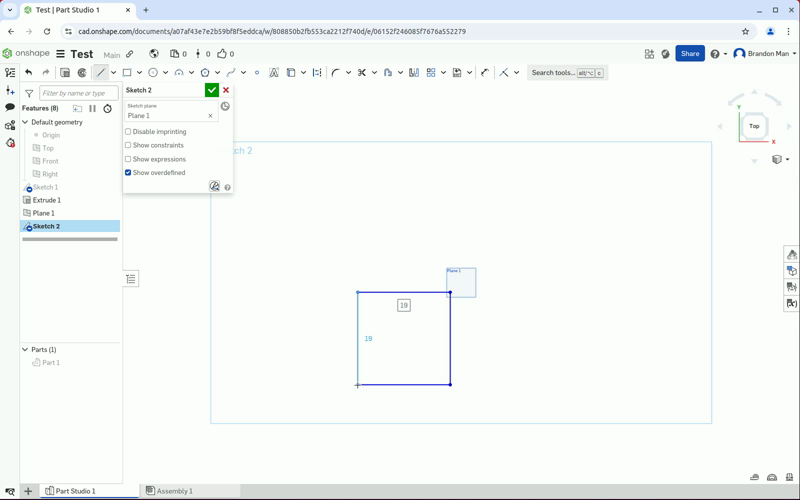
key_up(shift)
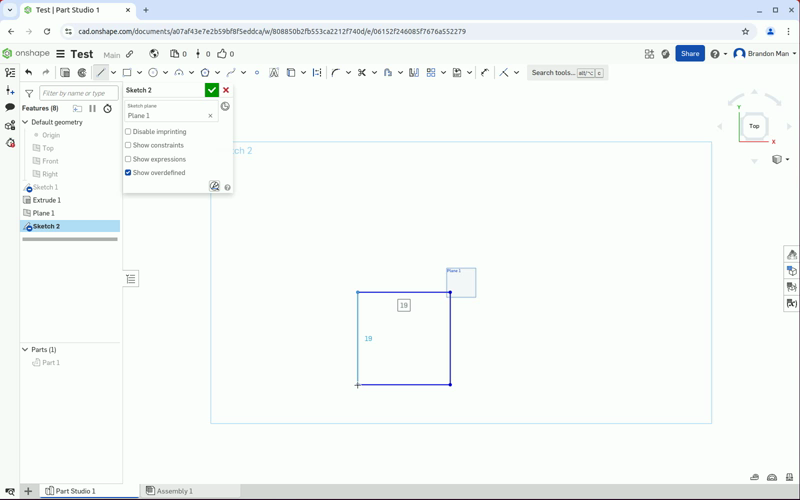
click(357, 384)
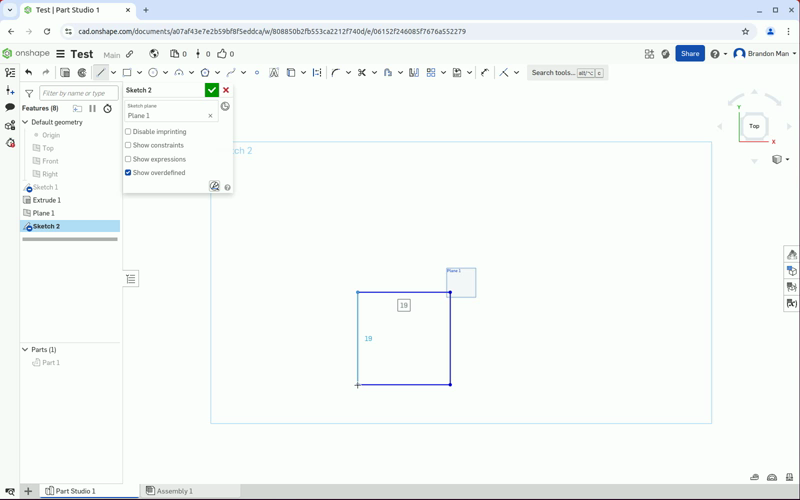
key(esc)
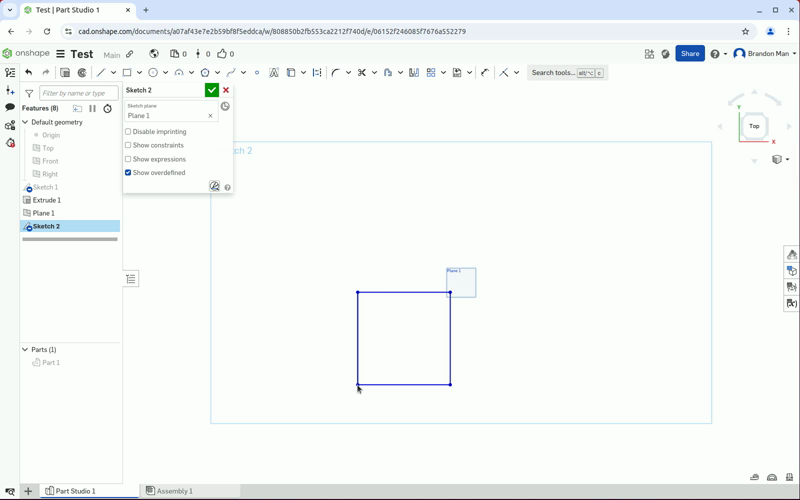
mouse_move(428, 337)
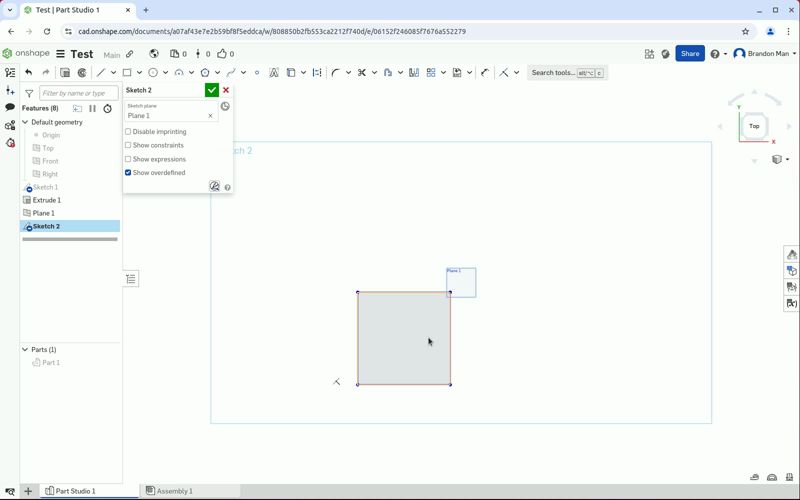
click(428, 337)
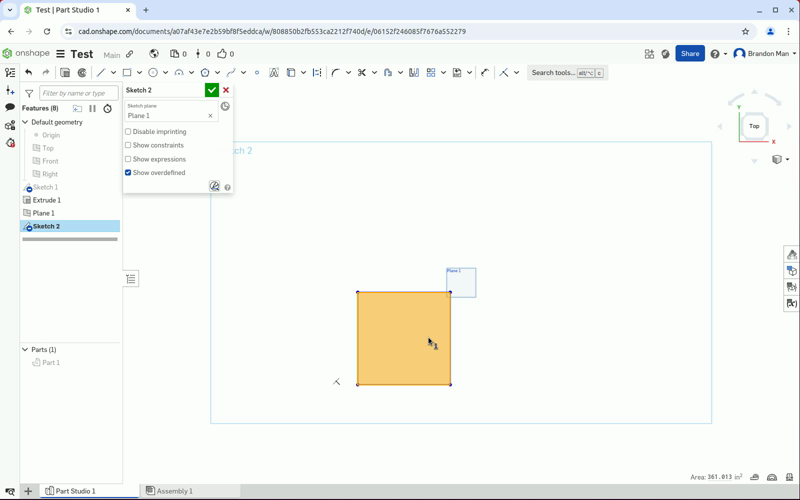
mouse_move(73, 352)
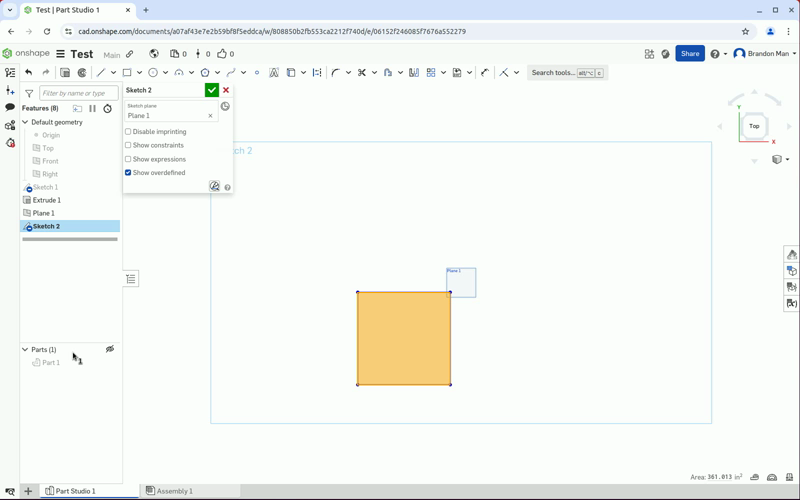
key(shift+y)
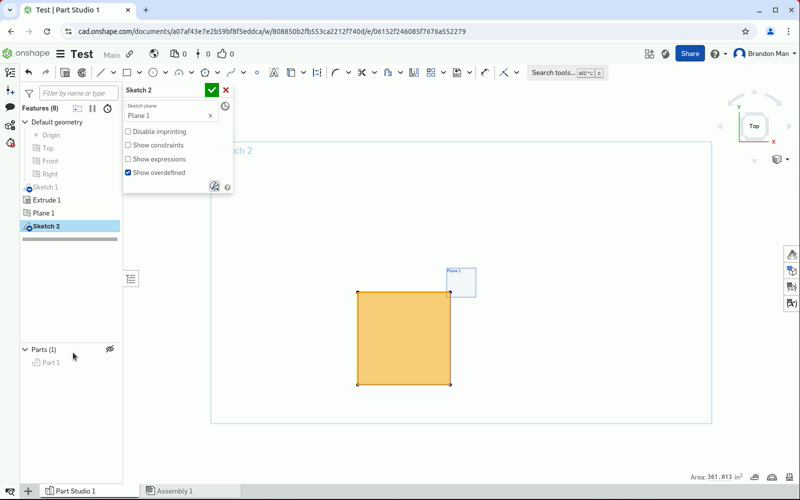
key(shift+e)
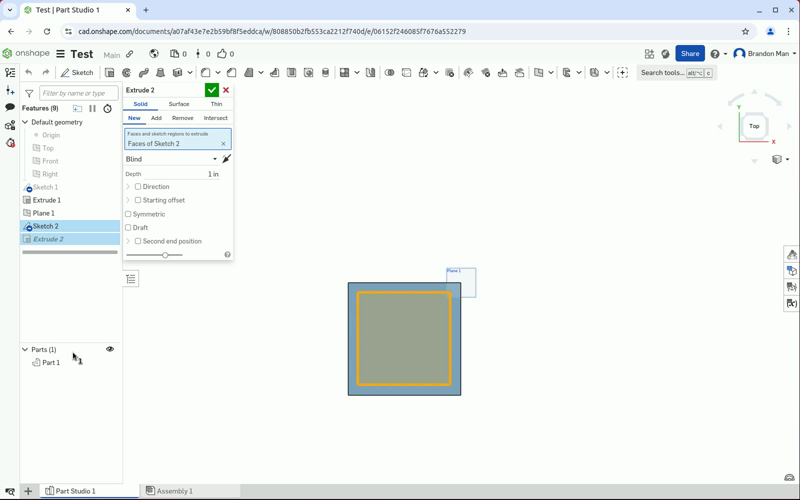
mouse_move(143, 106)
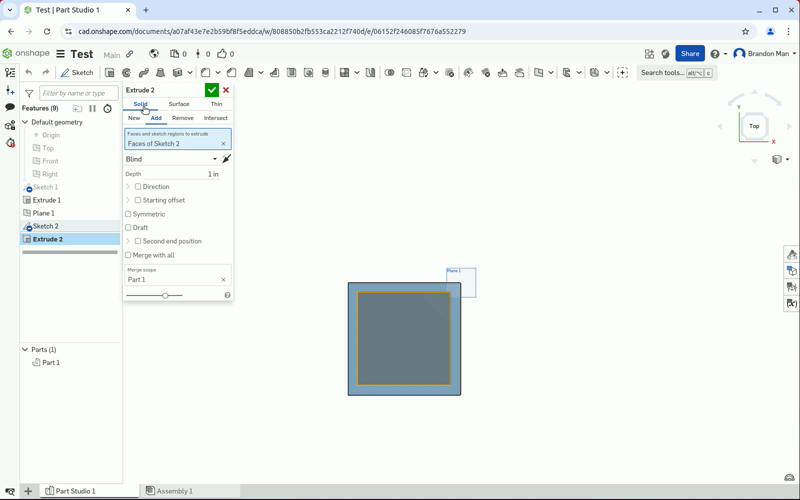
click(143, 106)
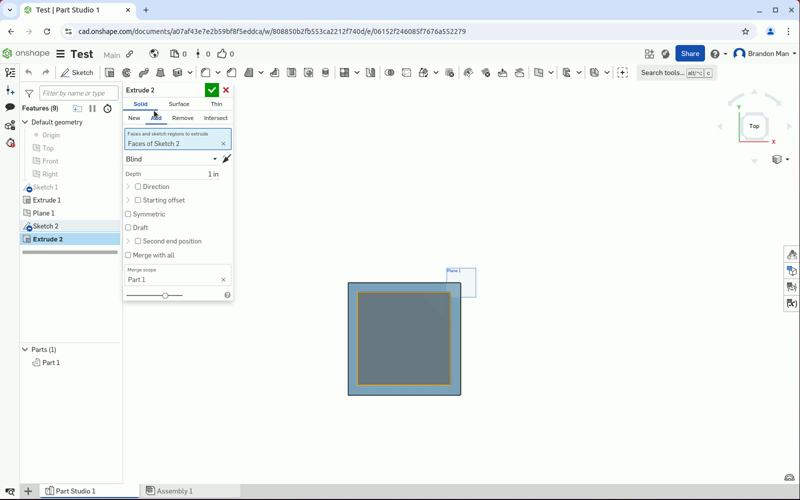
mouse_move(186, 120)
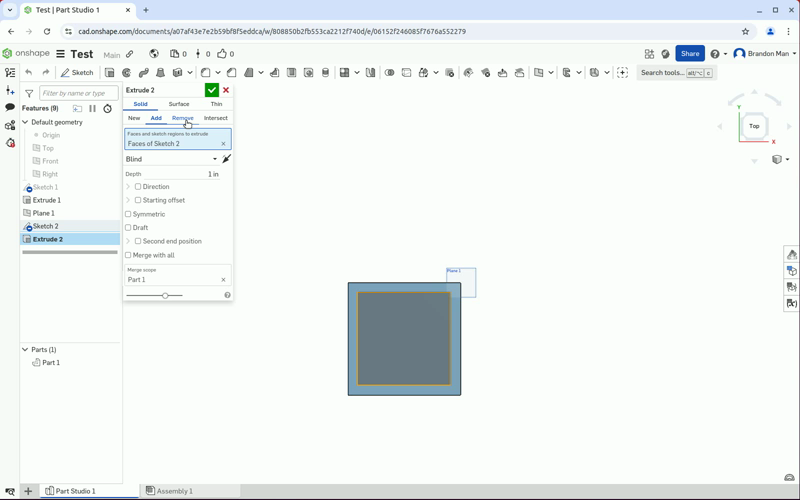
click(186, 120)
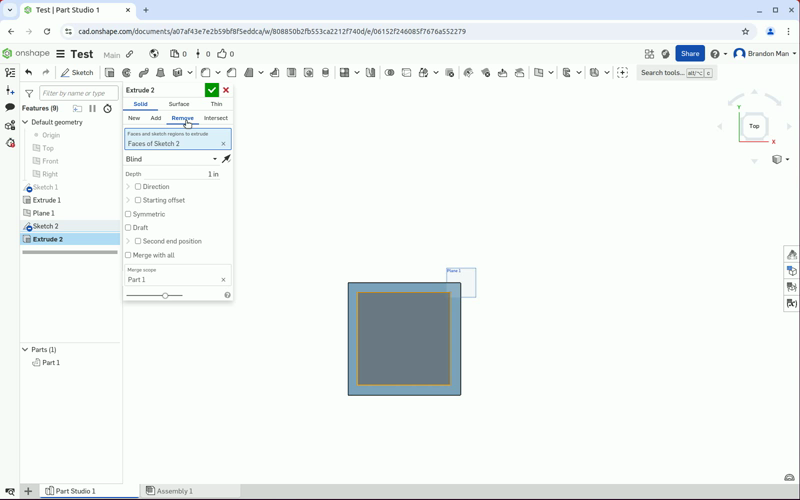
key(tab, 4)
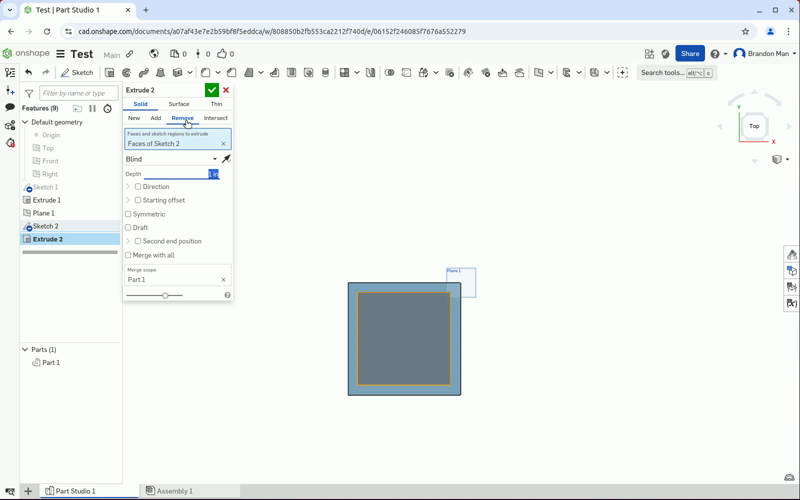
text(20.22)
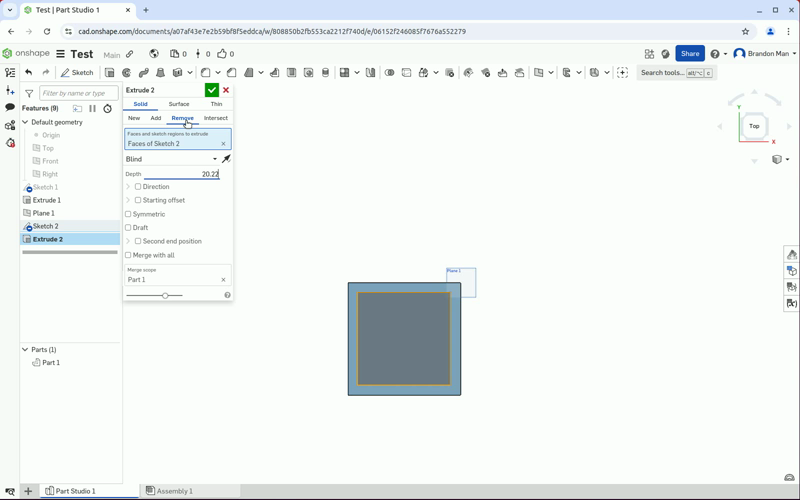
key(tab, 6)
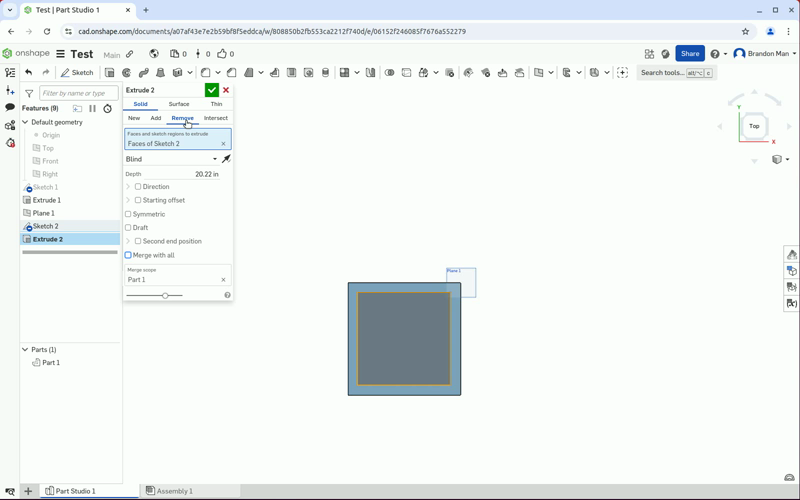
key(space)
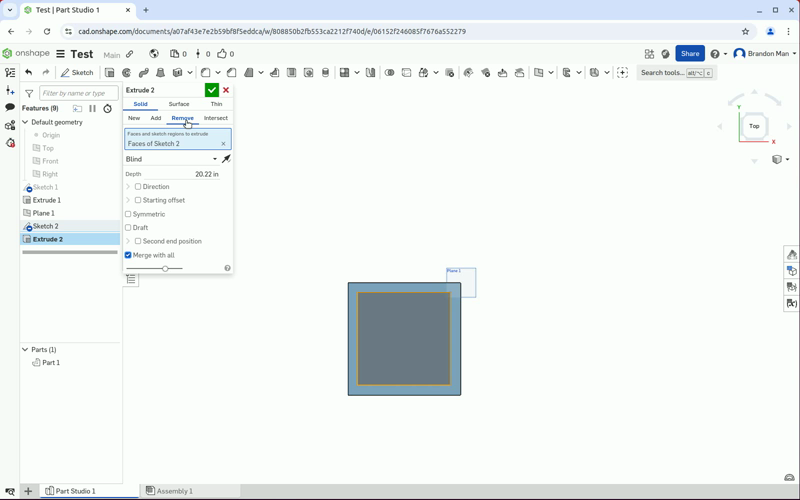
key(enter)
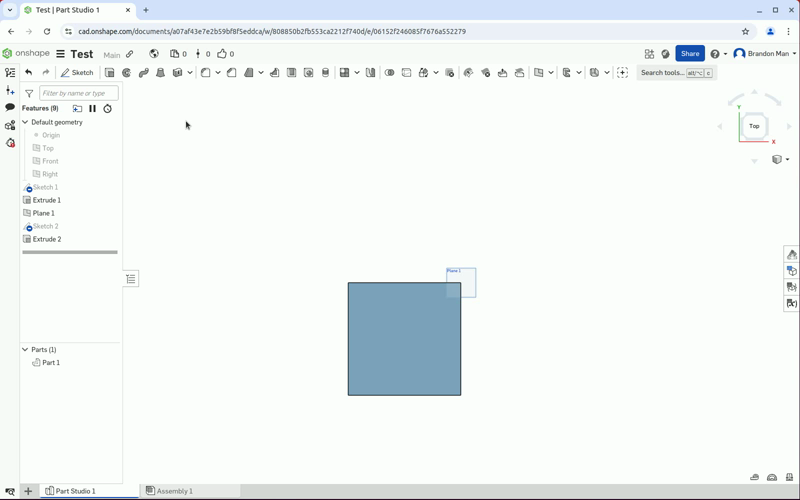
key(shift+h)
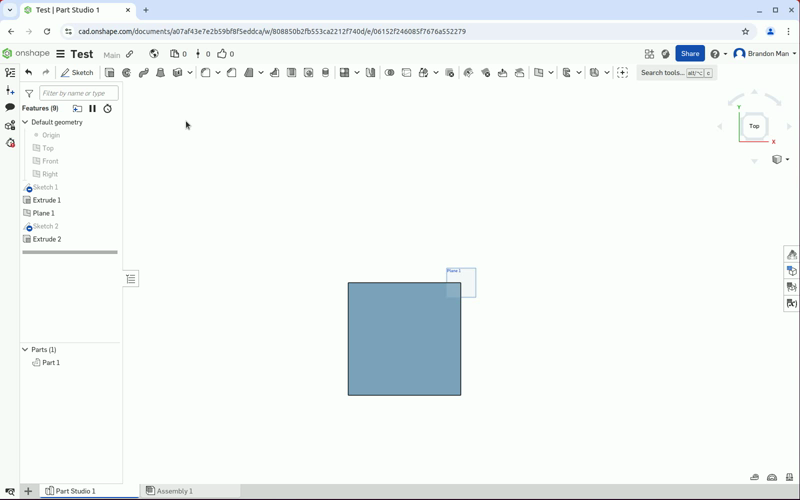
key(shift+h)
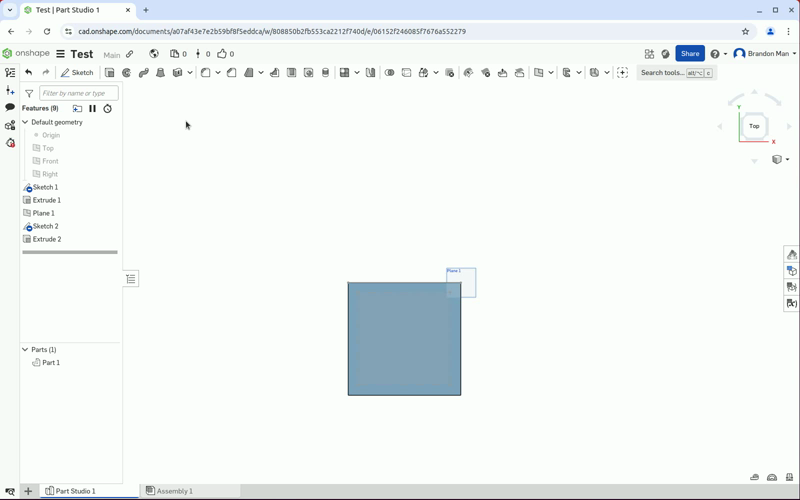
key(shift+7)
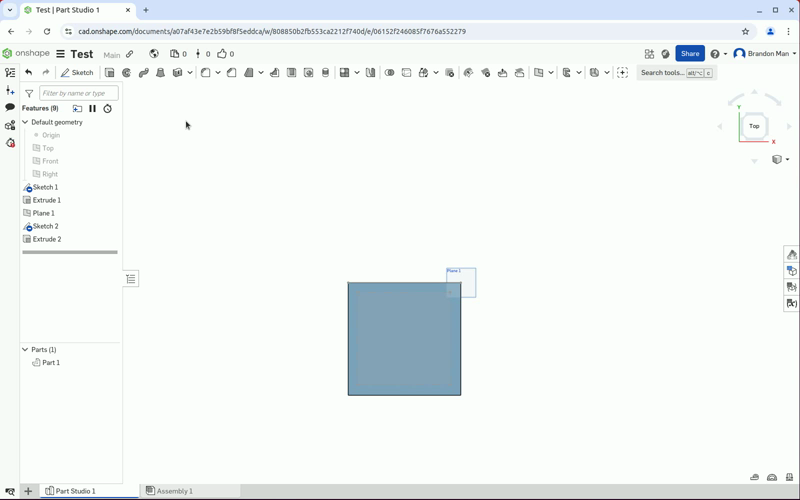
key(up, 3)
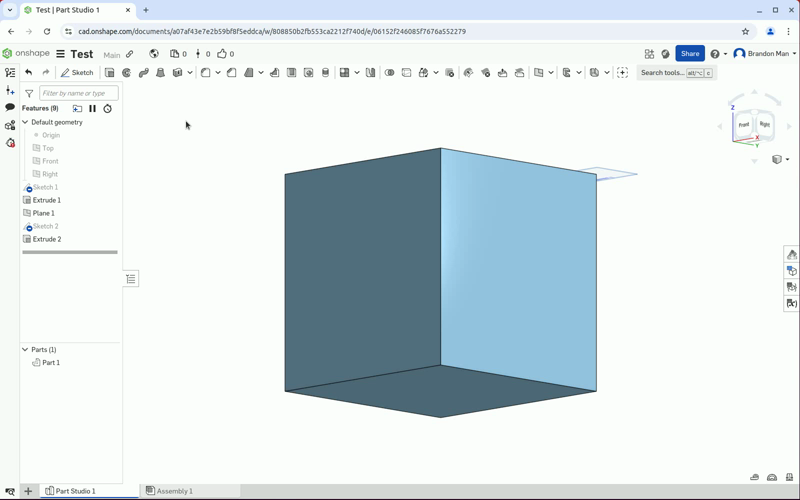
key(left, 3)
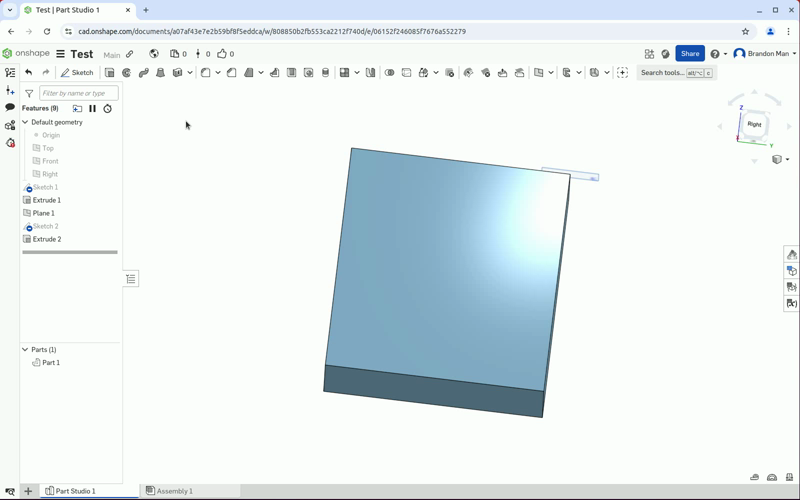
key(right, 3)
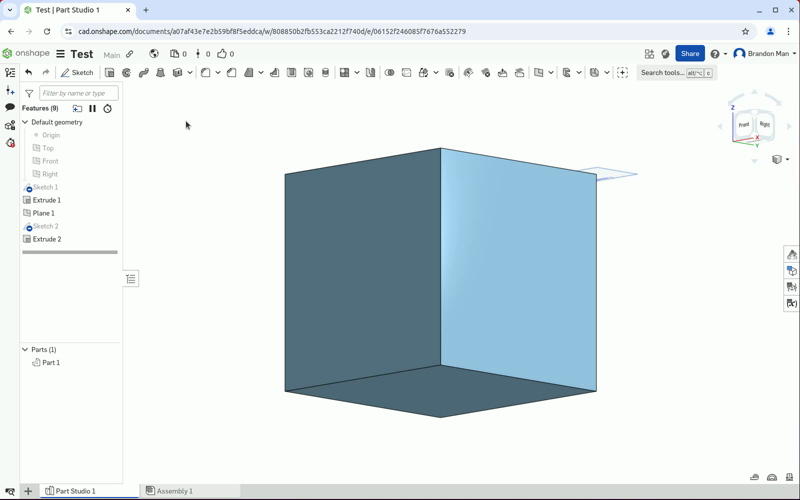
key(down, 3)
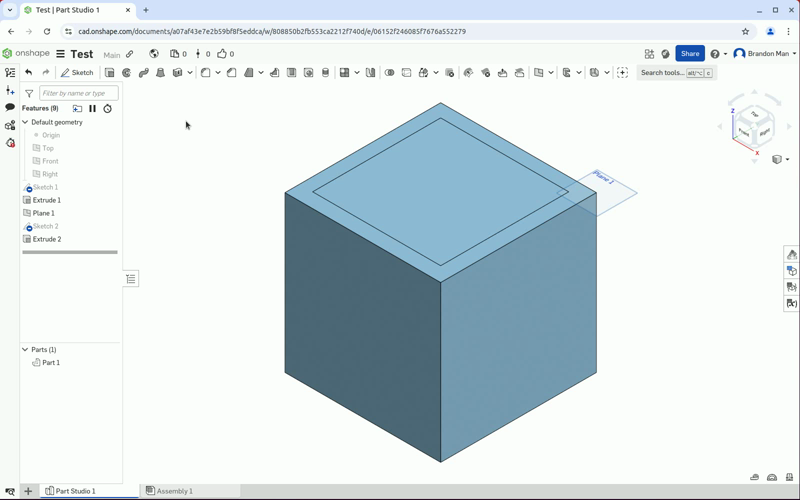
mouse_move(73, 189)
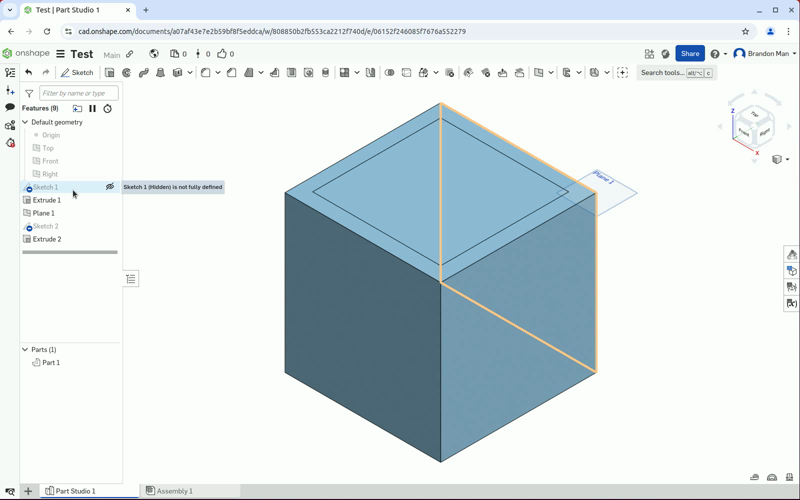
click(73, 189)